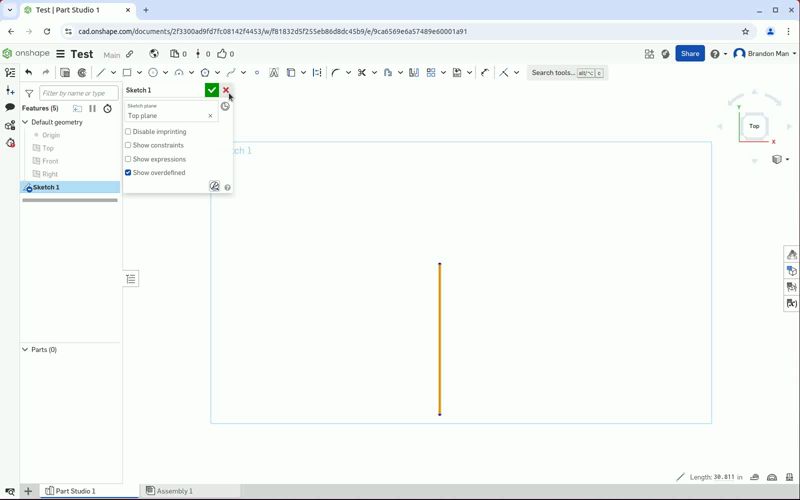
key(shift+h)
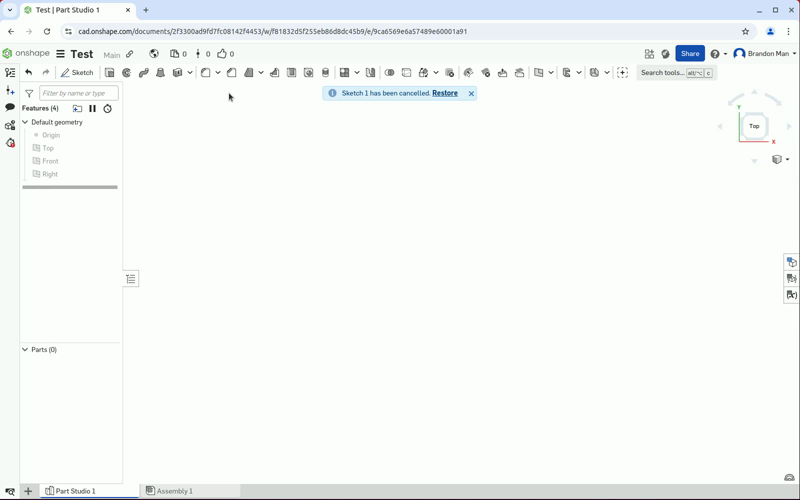
mouse_move(73, 352)
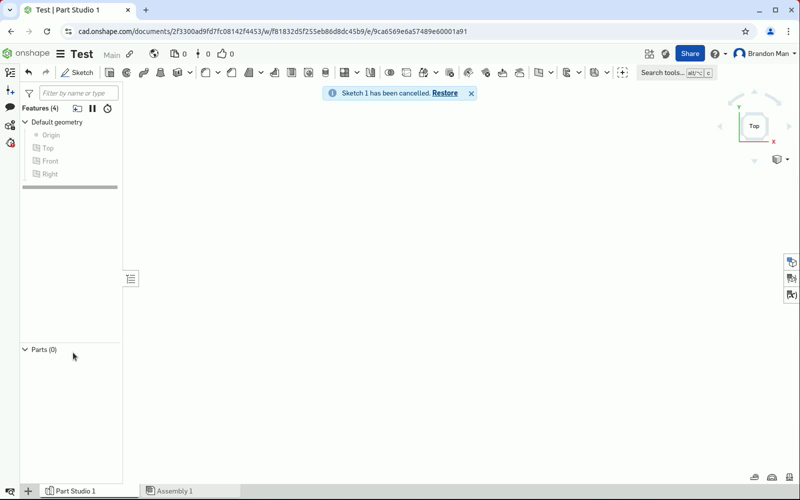
key(y)
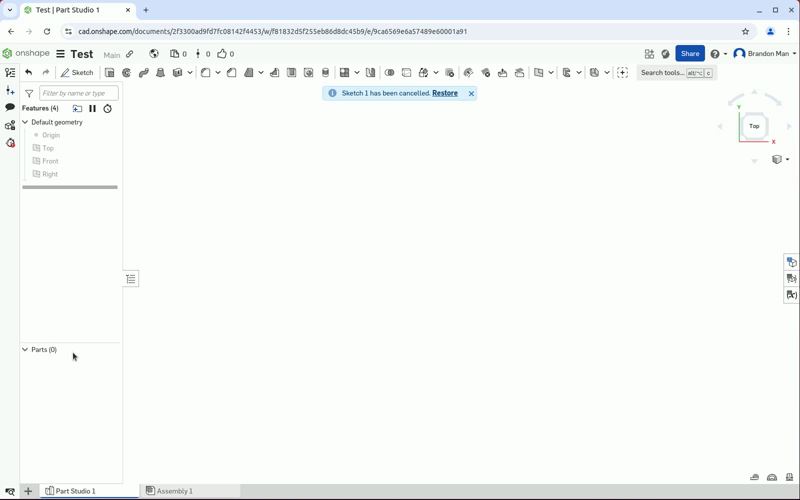
key(shift+p)
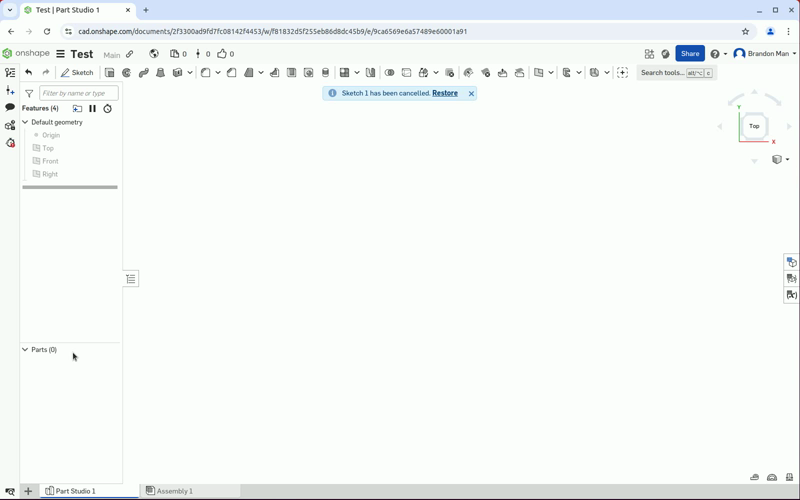
key(space)
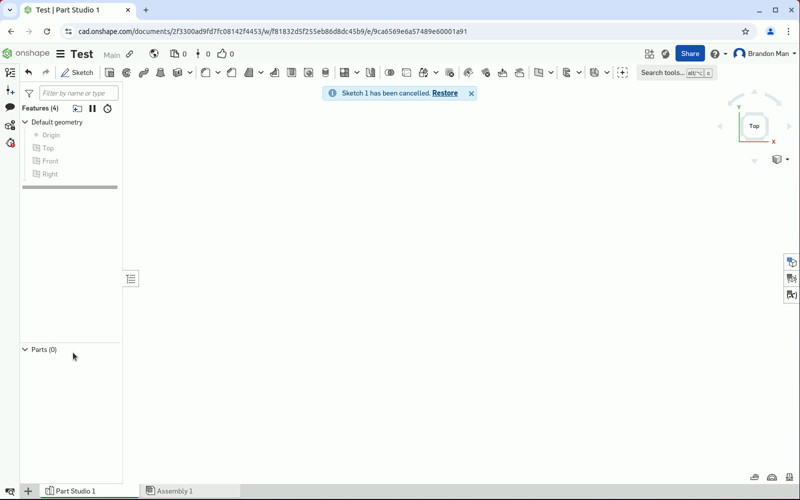
key_down(shift)
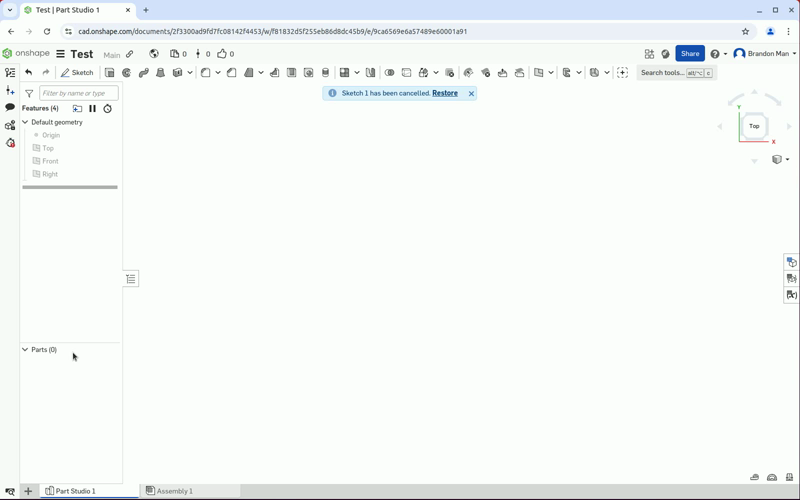
key(up)
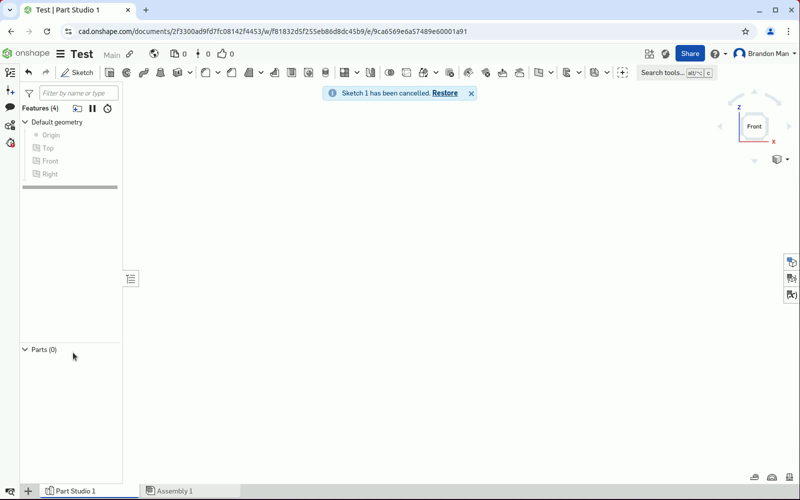
key_up(shift)
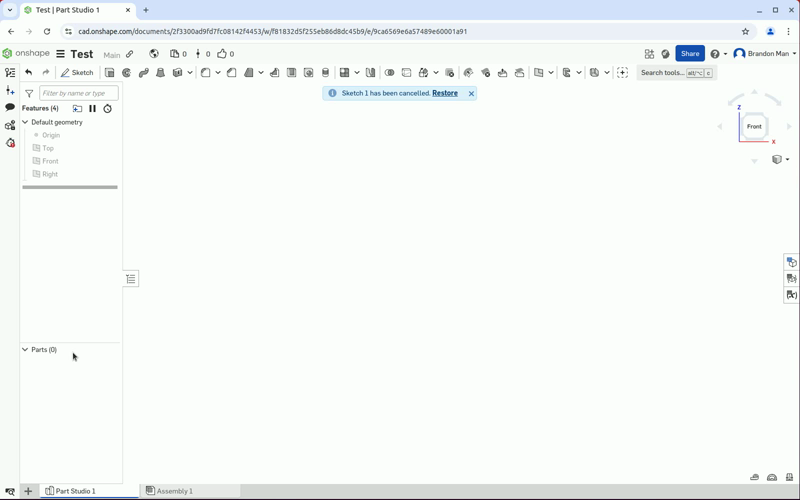
key(space)
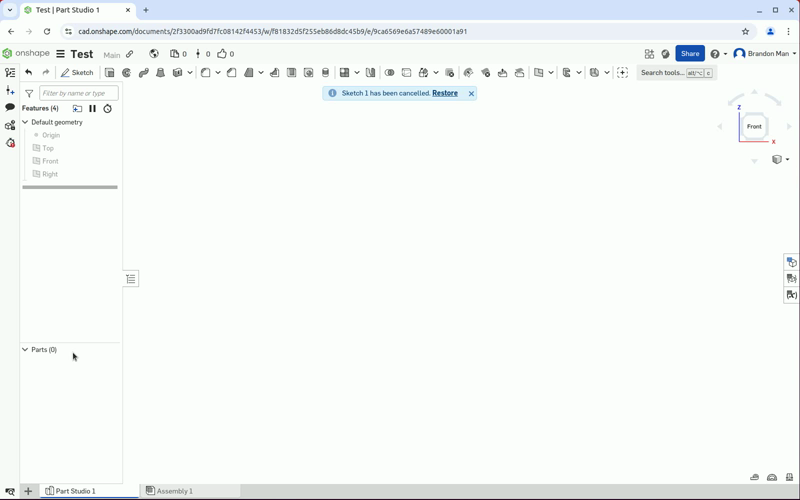
key_down(shift)
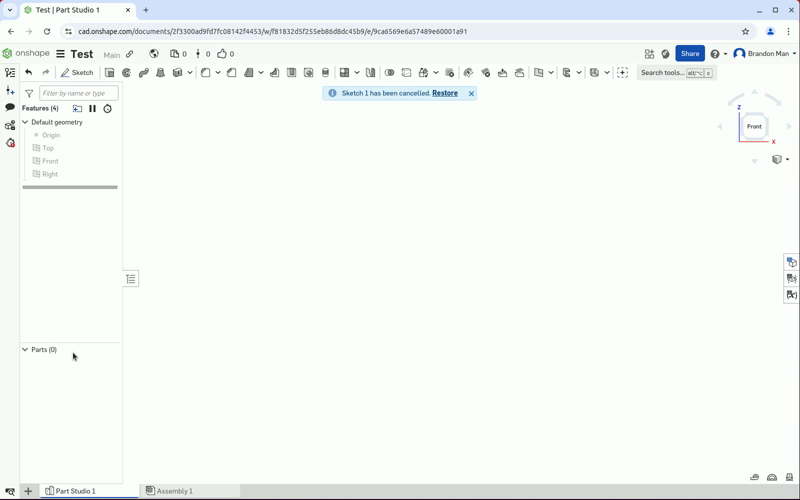
key(left)
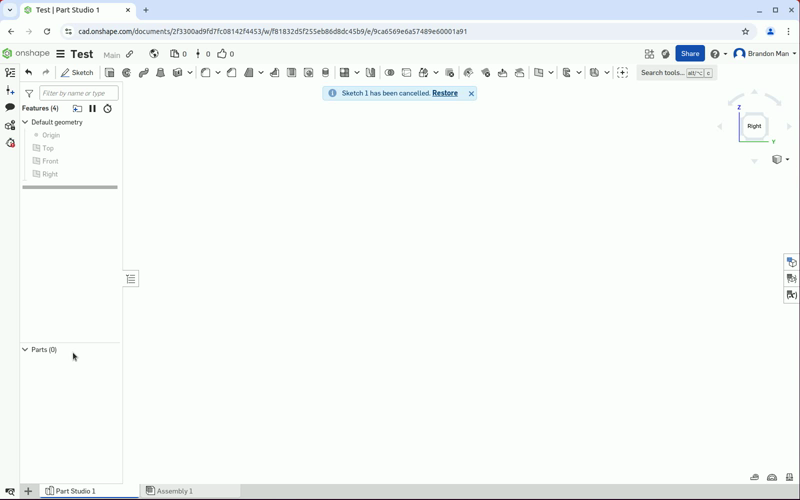
key_up(shift)
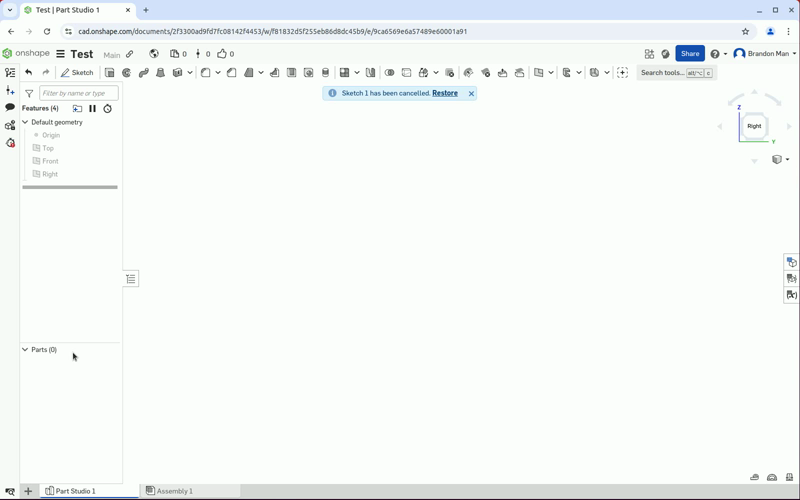
mouse_move(73, 352)
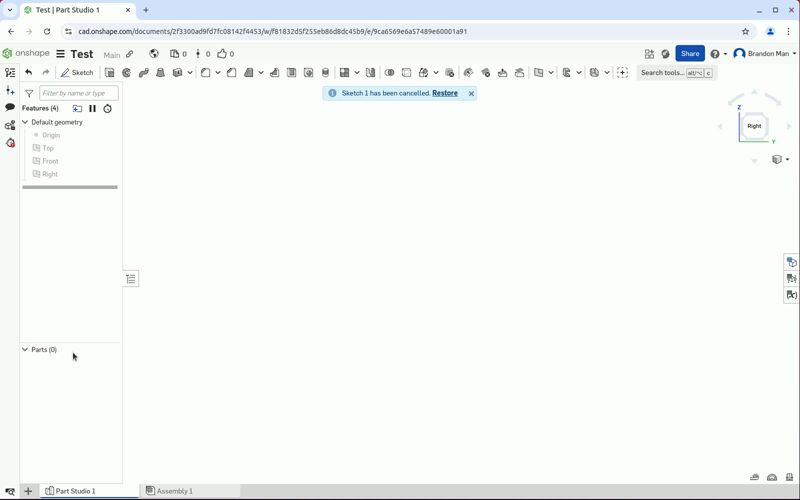
key(shift+y)
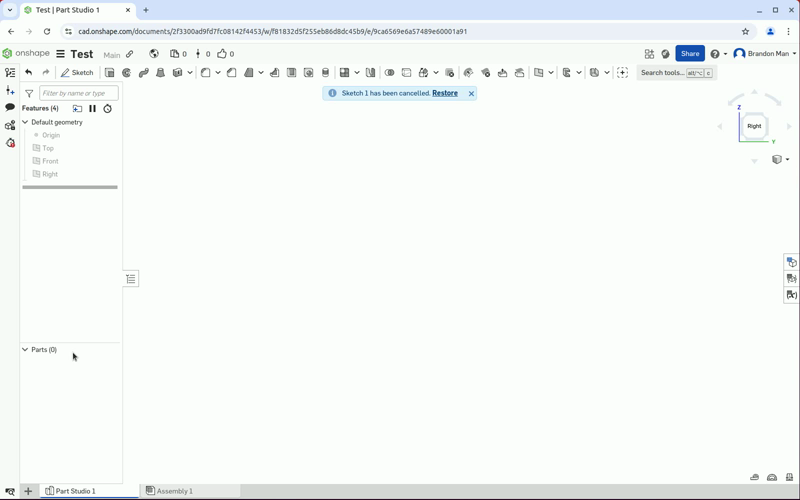
key(shift+s)
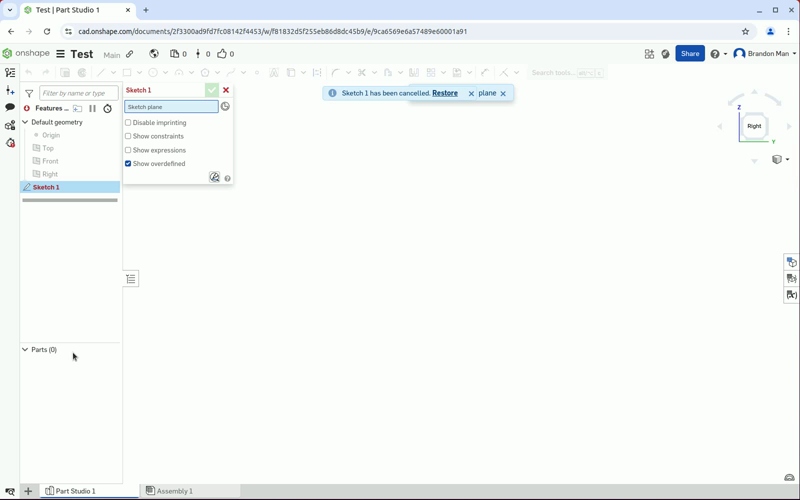
mouse_move(73, 176)
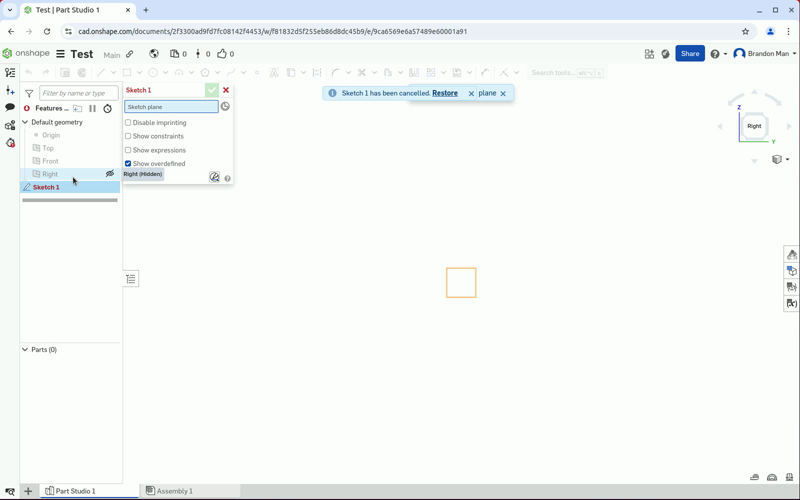
click(73, 176)
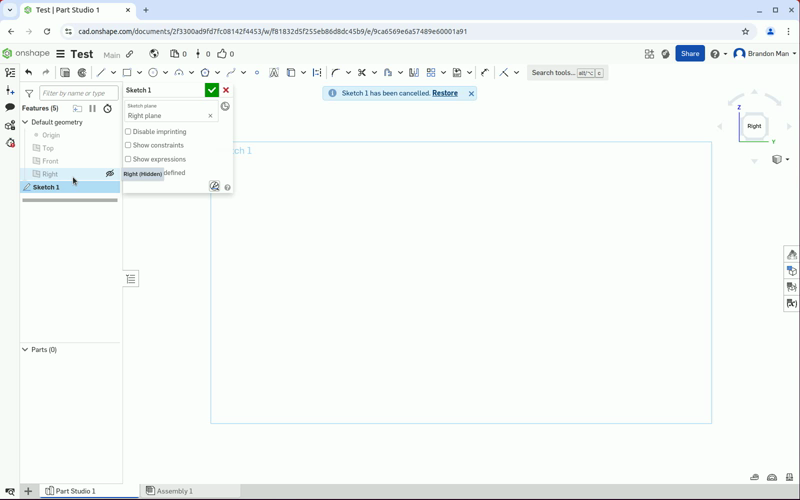
mouse_move(73, 352)
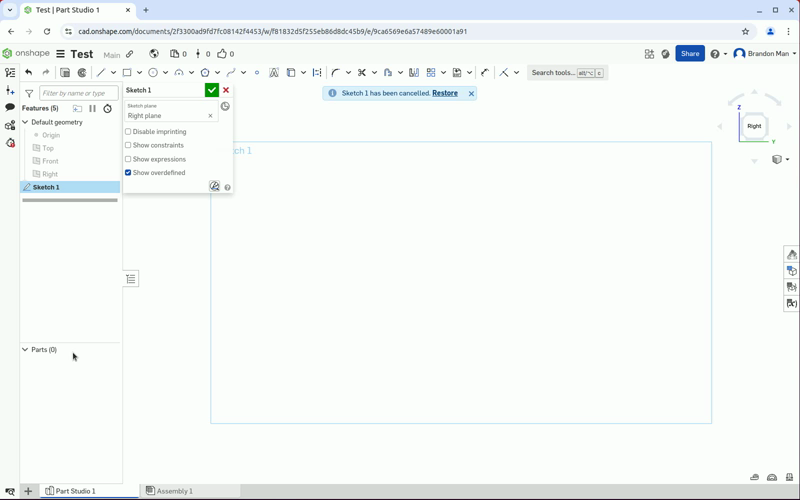
key(y)
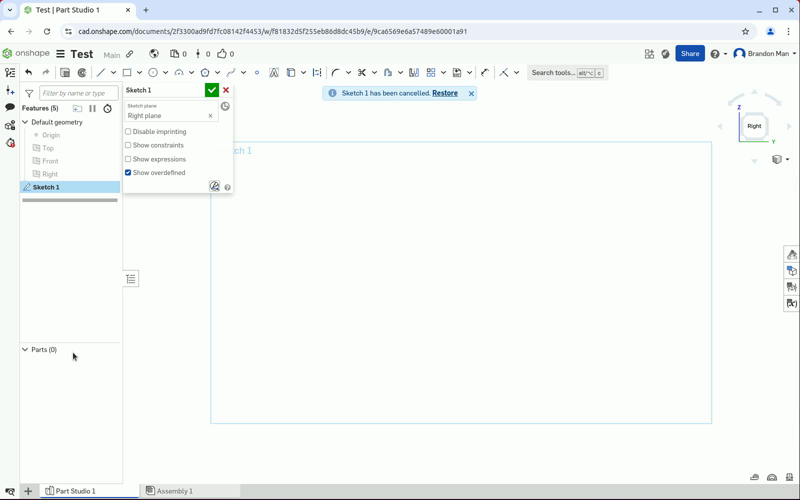
key(c)
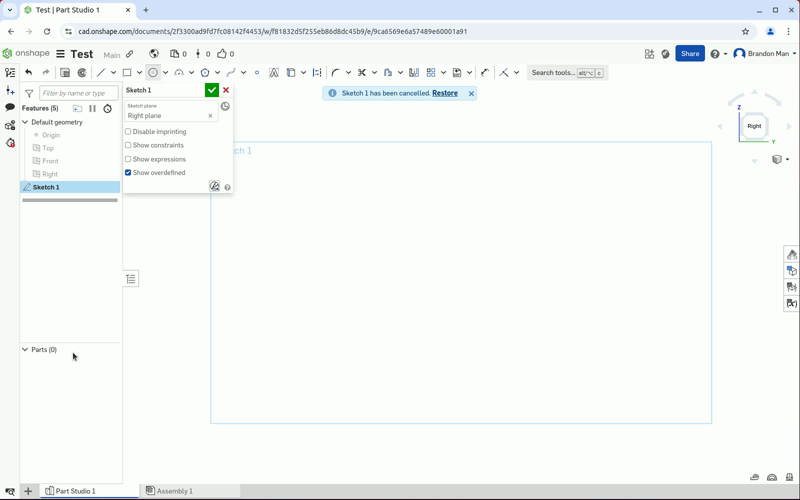
key_down(shift)
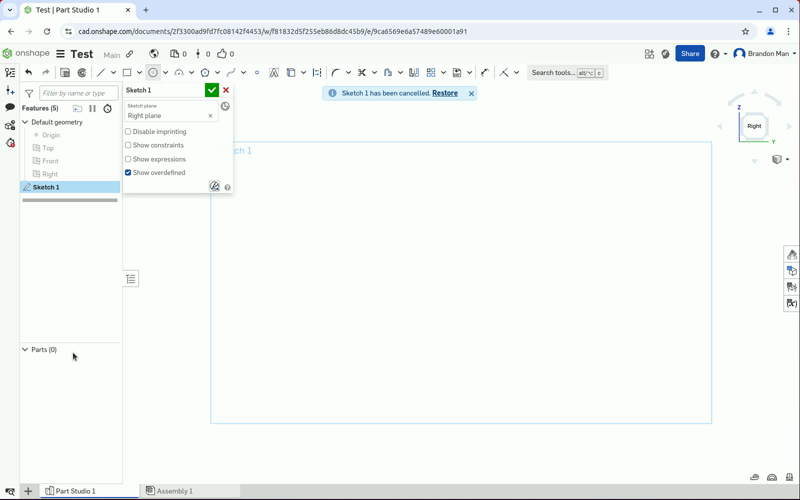
mouse_move(461, 282)
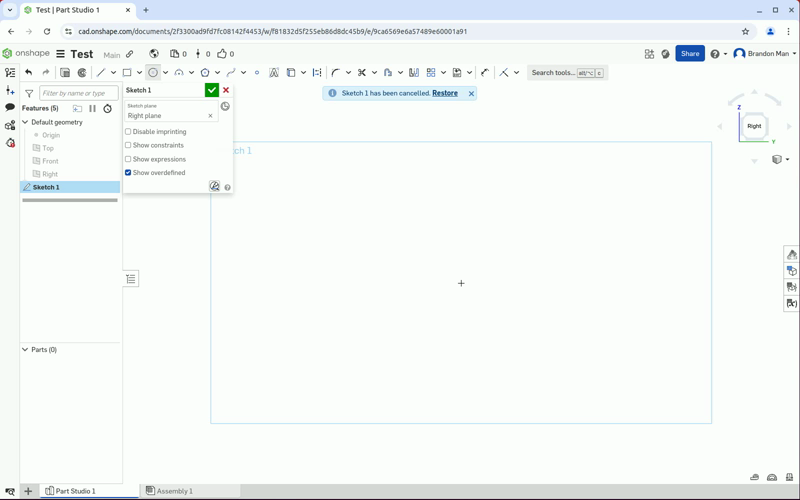
click(461, 282)
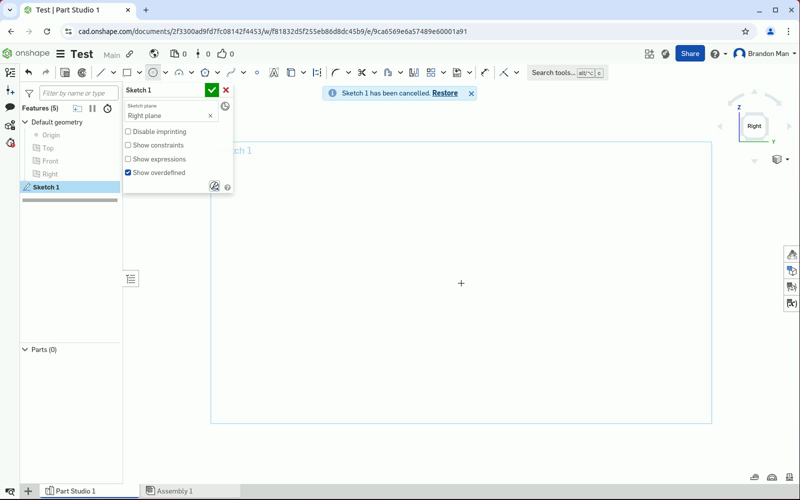
key_up(shift)
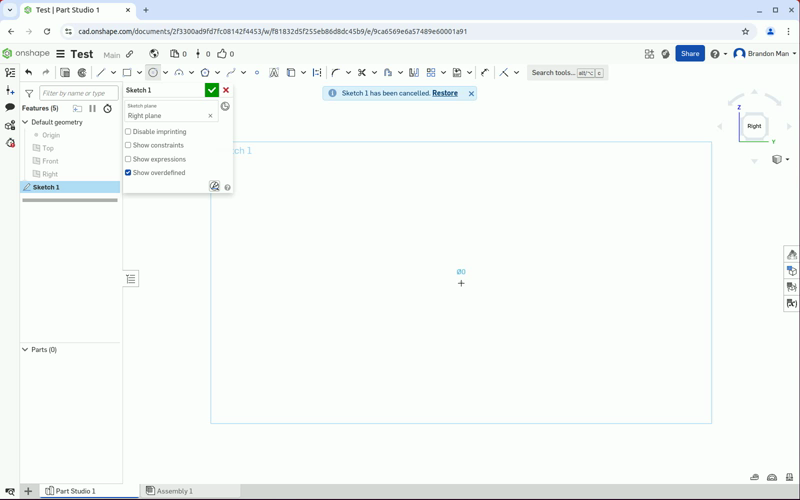
mouse_move(546, 282)
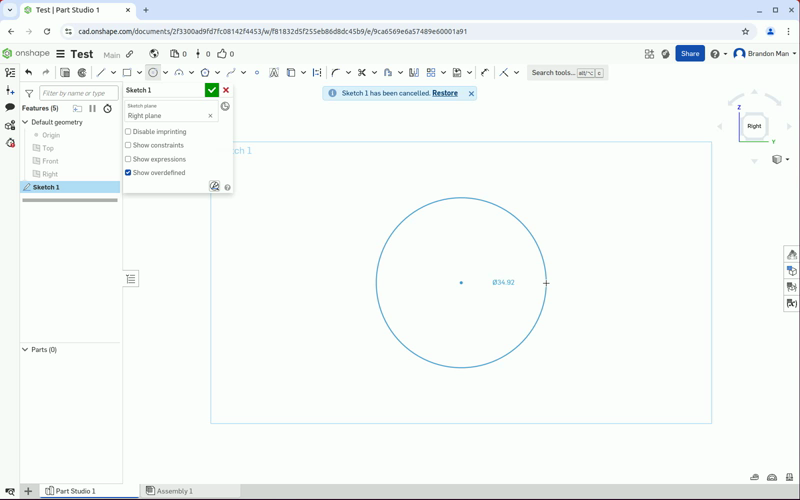
click(546, 282)
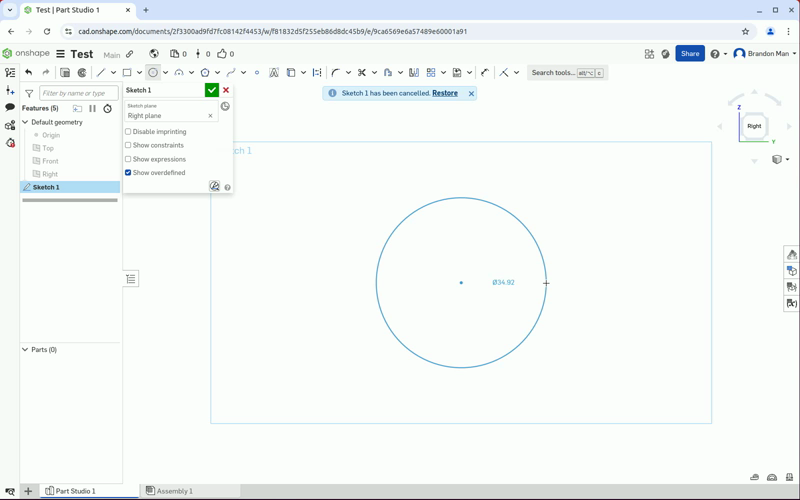
key(esc)
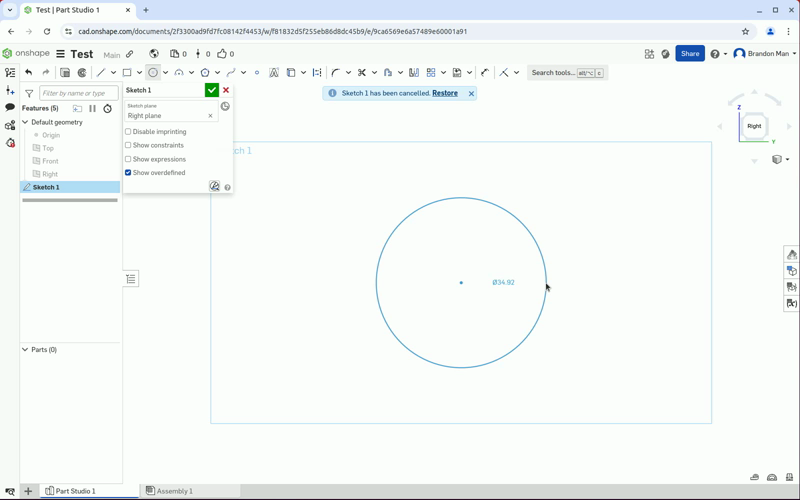
mouse_move(502, 315)
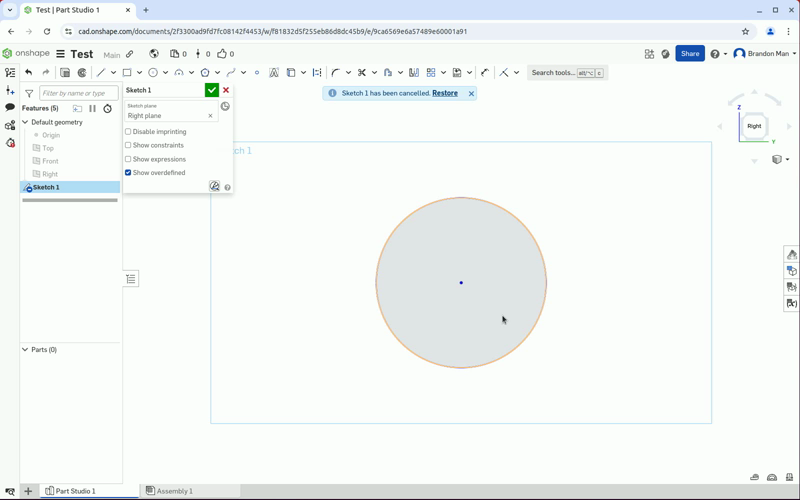
click(502, 315)
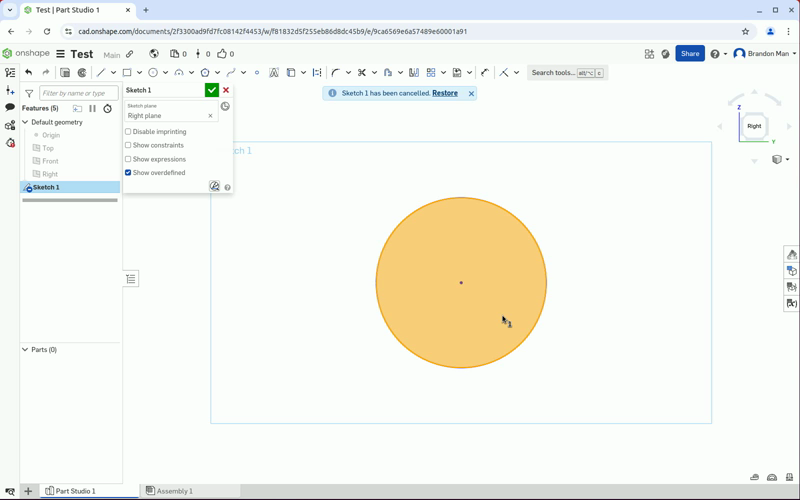
mouse_move(73, 352)
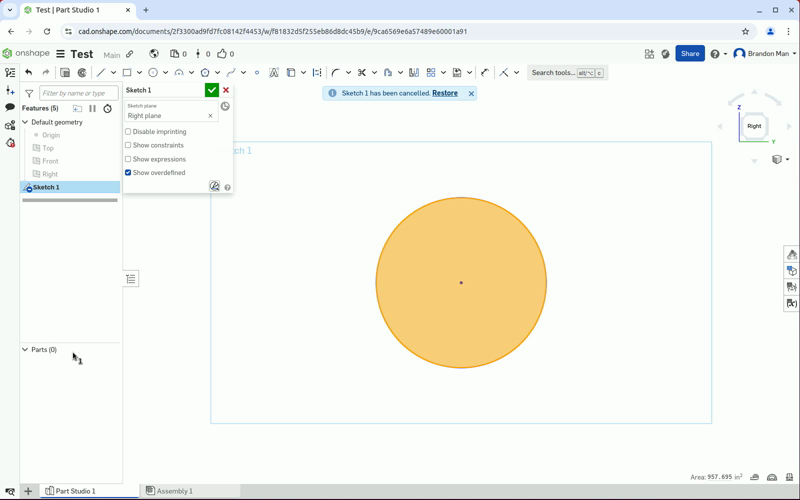
key(shift+y)
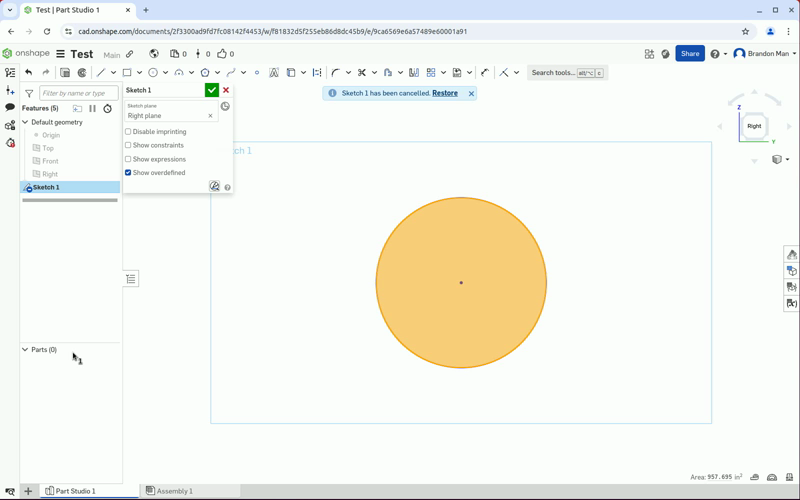
key(shift+e)
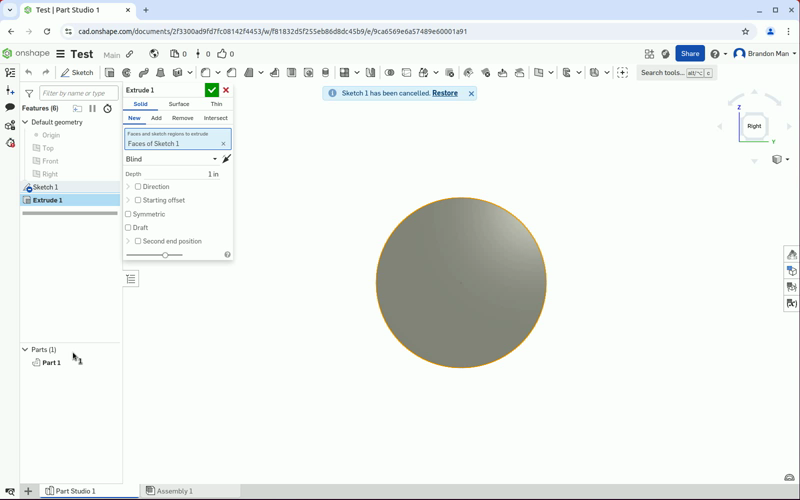
mouse_move(143, 106)
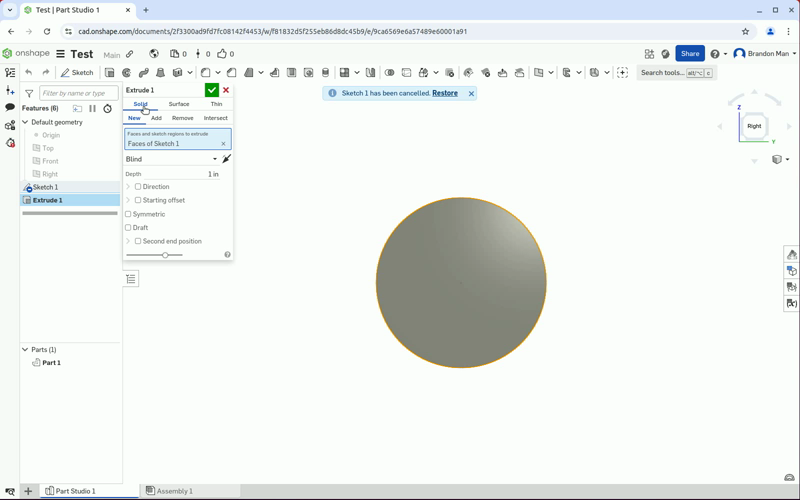
click(143, 106)
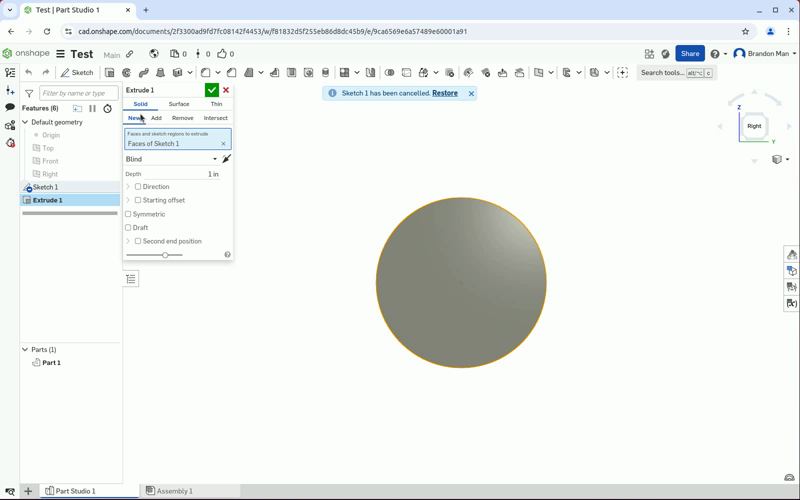
mouse_move(137, 120)
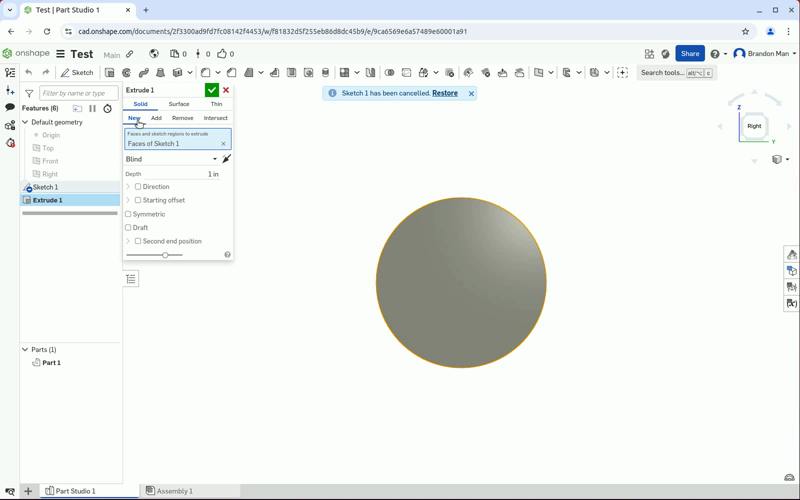
click(137, 120)
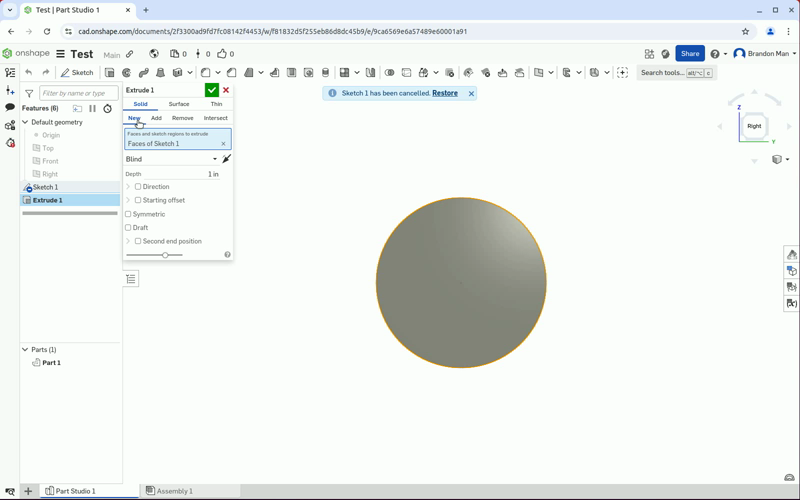
key(tab, 4)
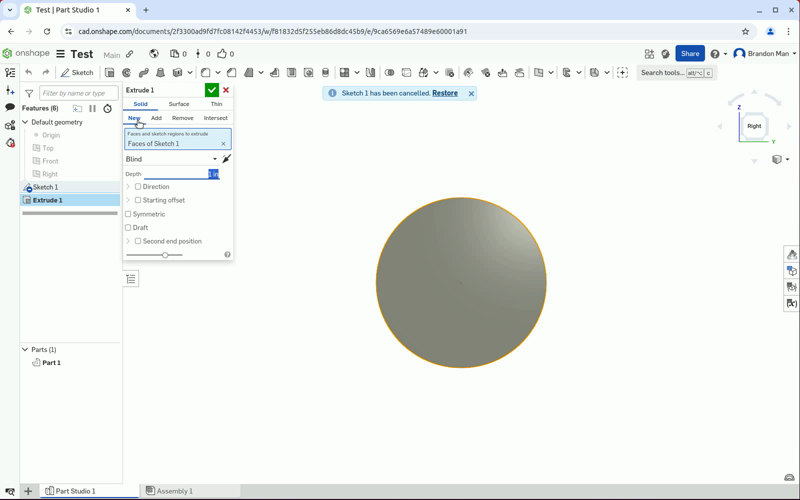
text(34.662)
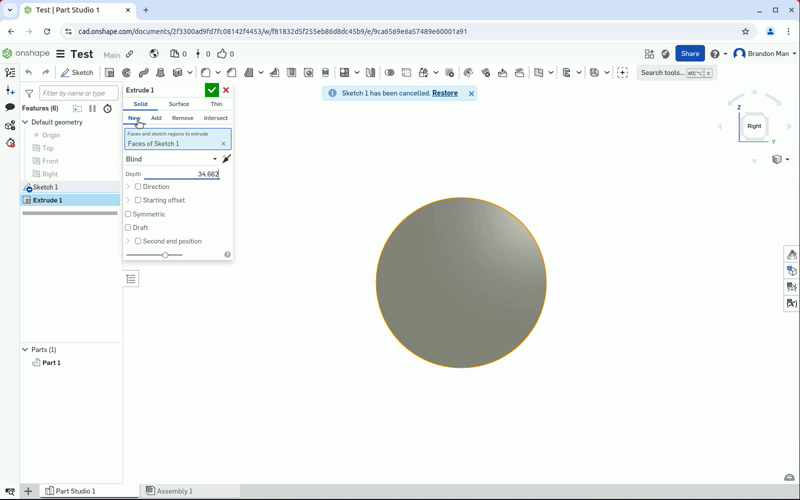
key(tab, 3)
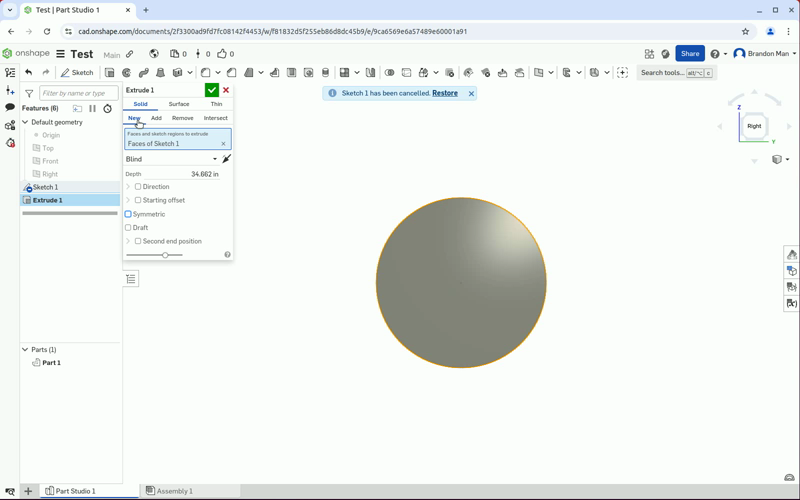
key(space)
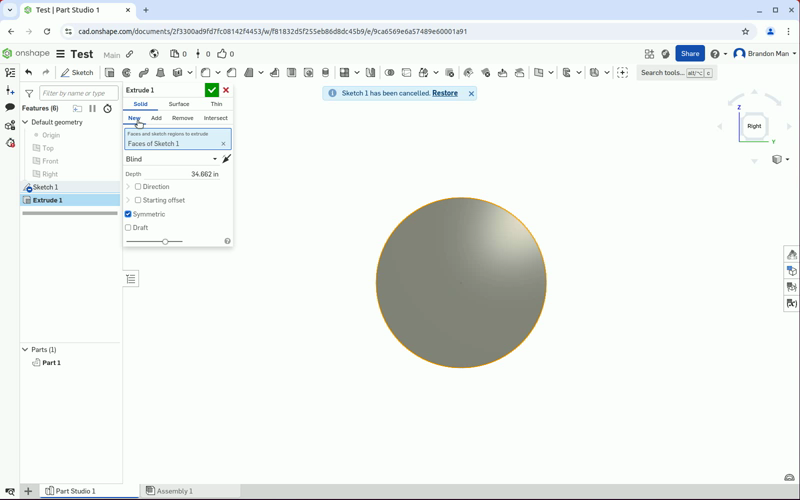
key(enter)
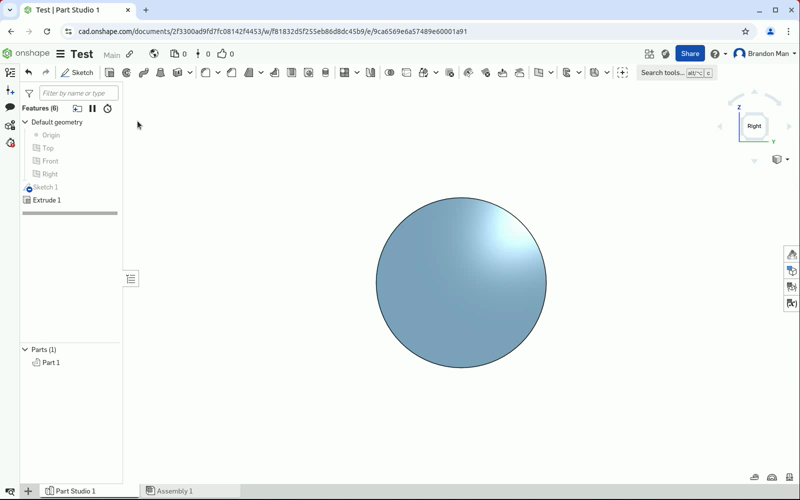
key(shift+h)
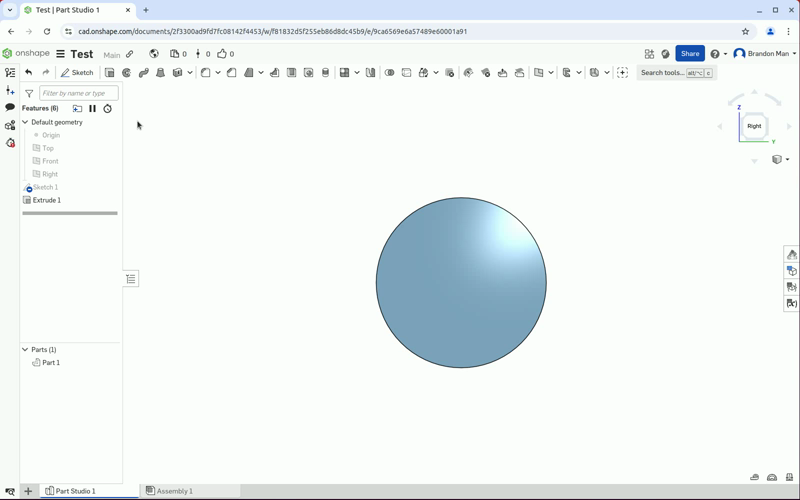
key(shift+h)
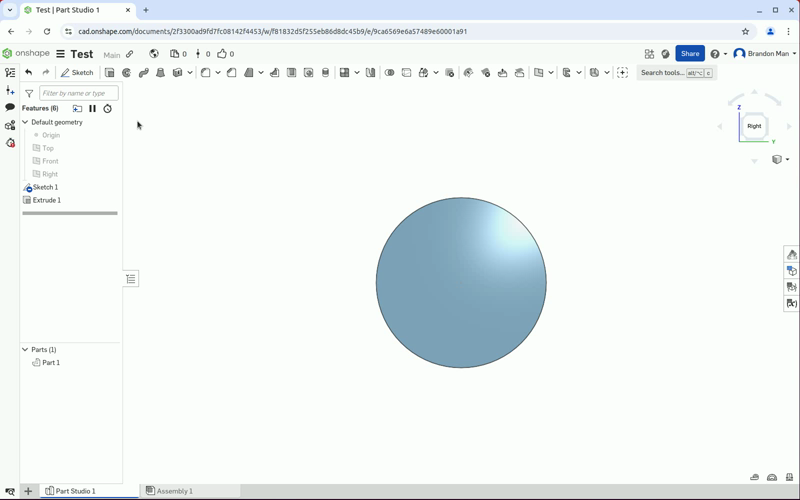
mouse_move(73, 189)
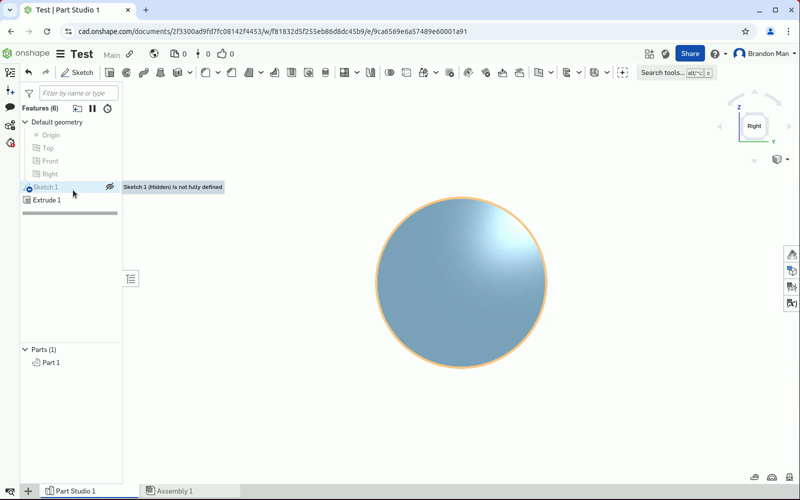
click(73, 189)
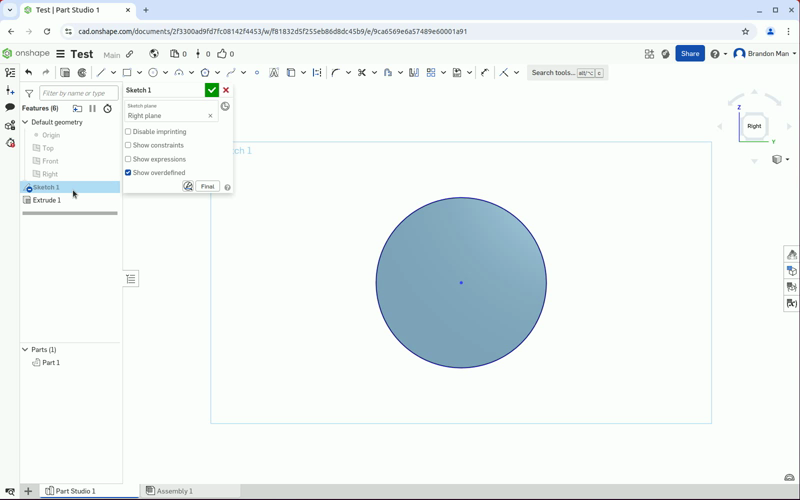
mouse_move(229, 92)
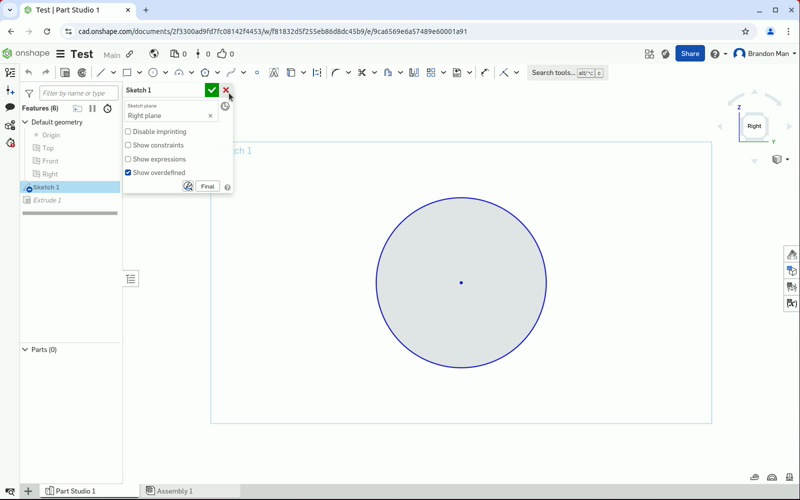
click(229, 92)
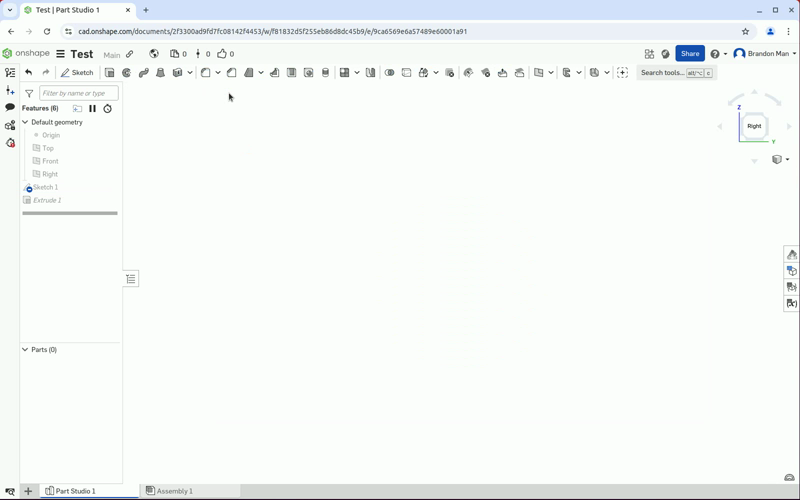
mouse_move(73, 352)
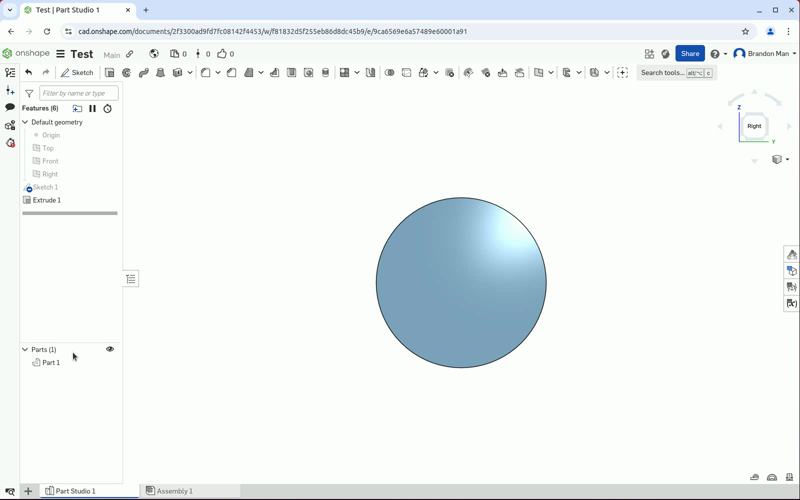
key(y)
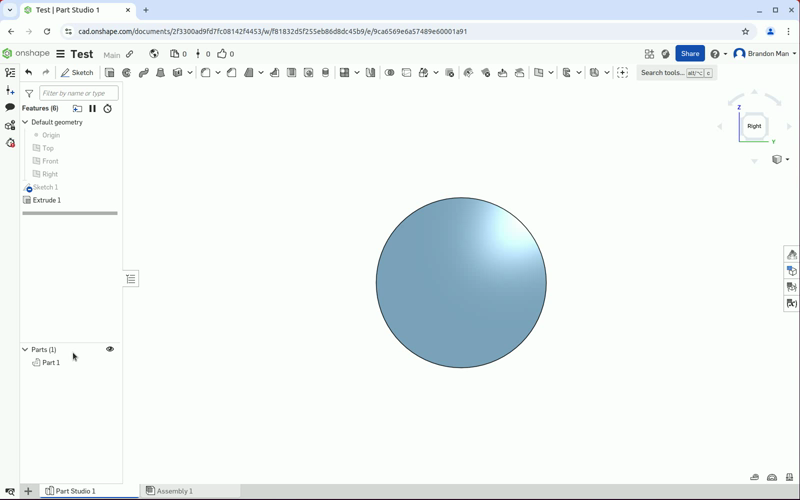
key(shift+p)
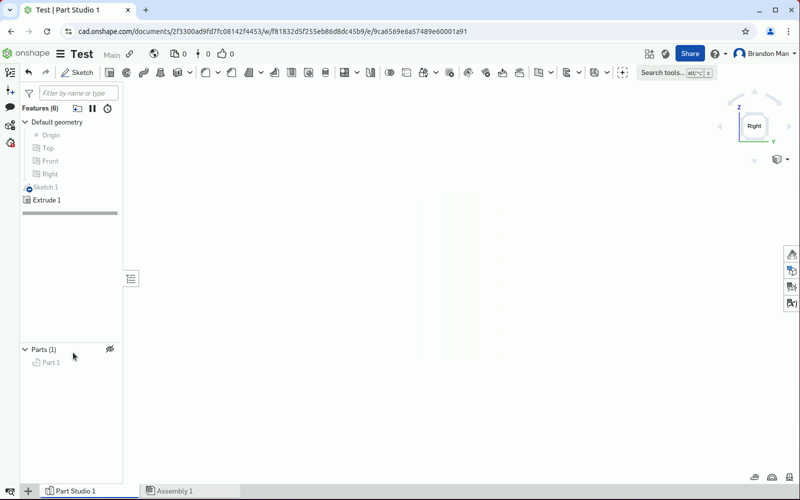
key(space)
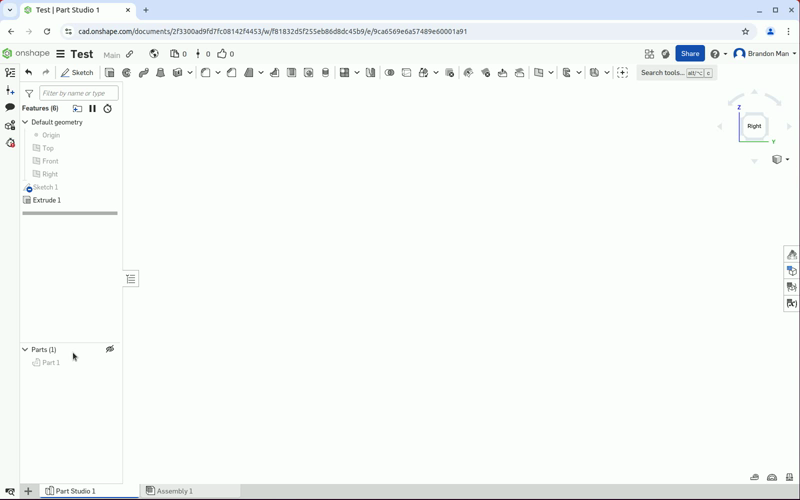
key_down(shift)
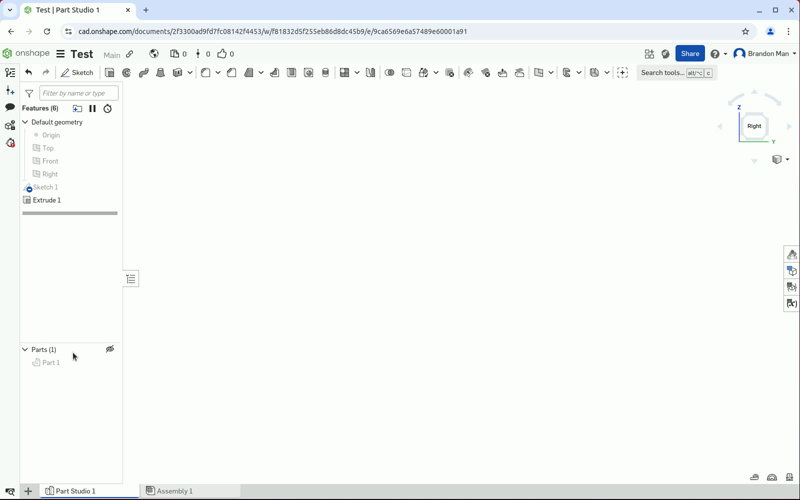
key(right)
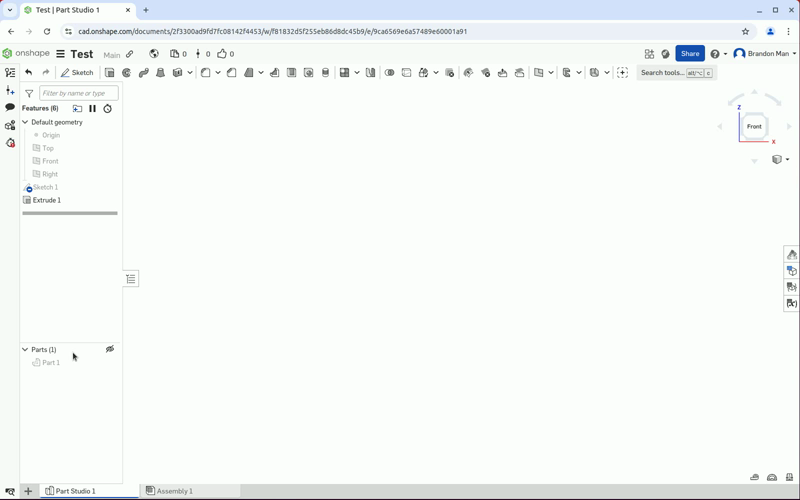
key_up(shift)
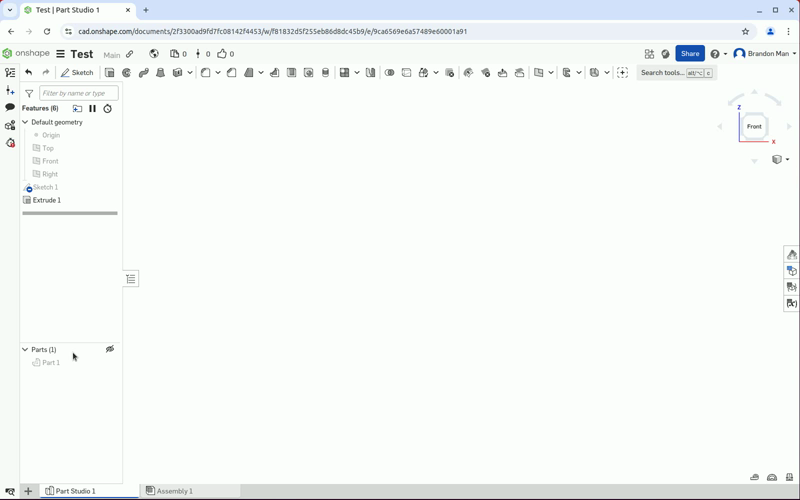
mouse_move(73, 352)
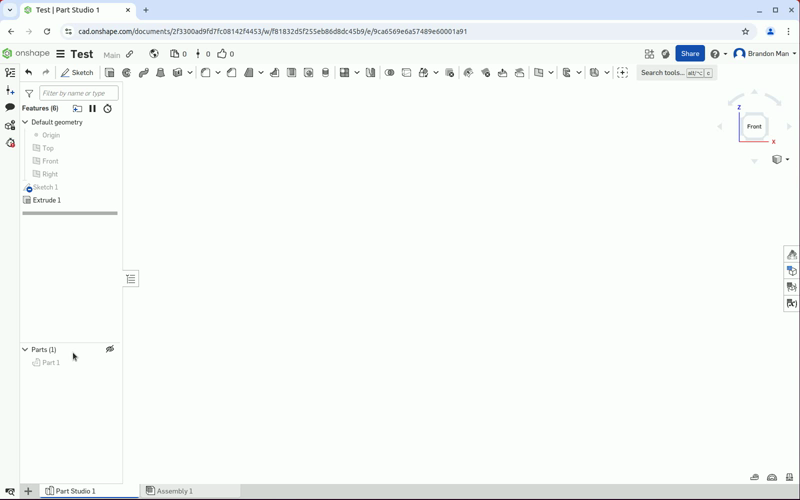
key(shift+y)
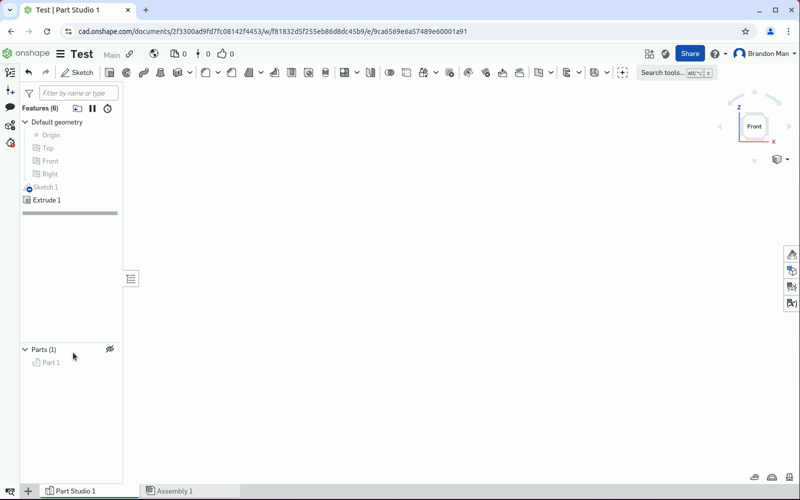
key(shift+s)
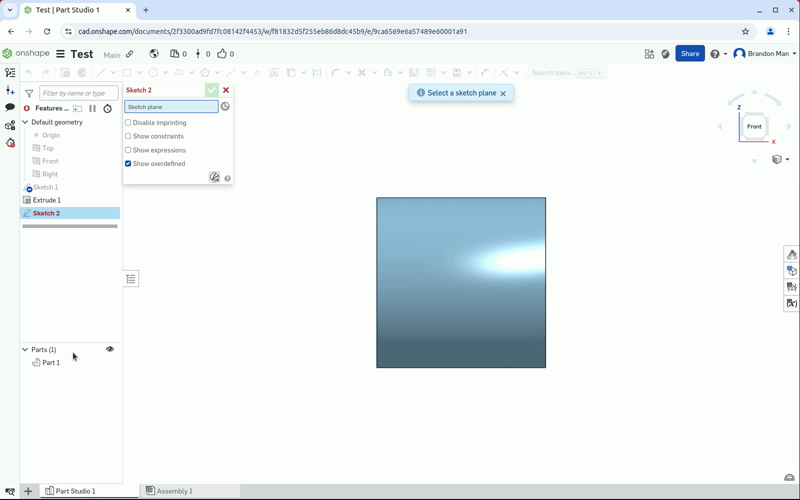
mouse_move(73, 163)
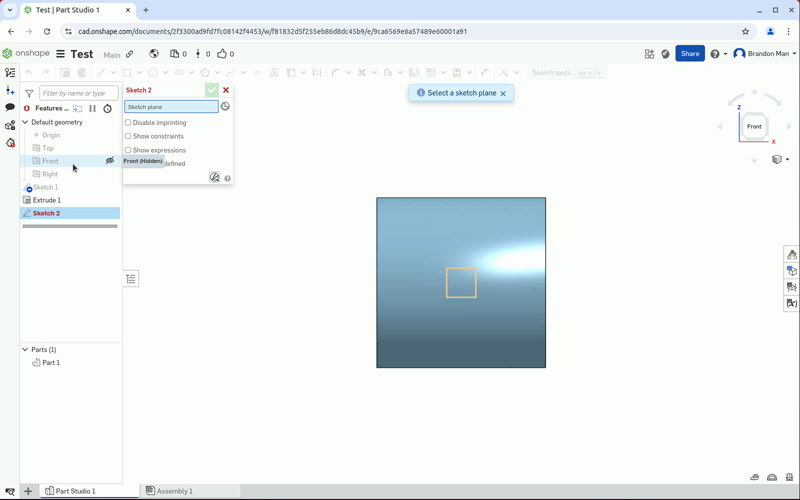
click(73, 163)
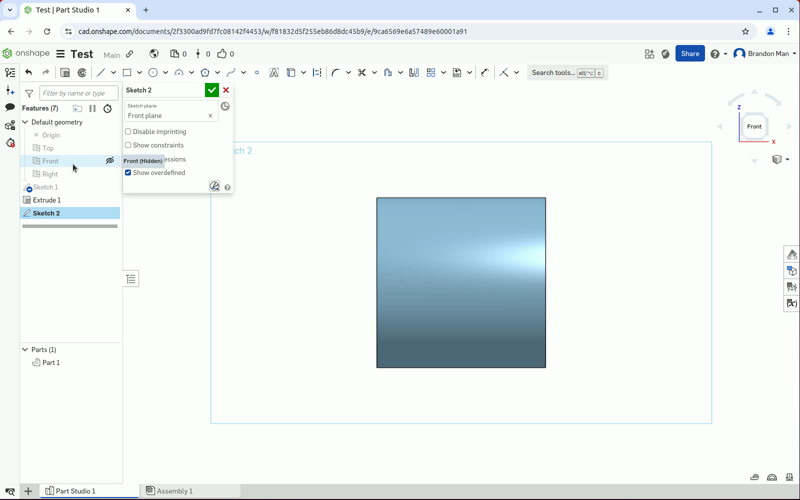
mouse_move(73, 352)
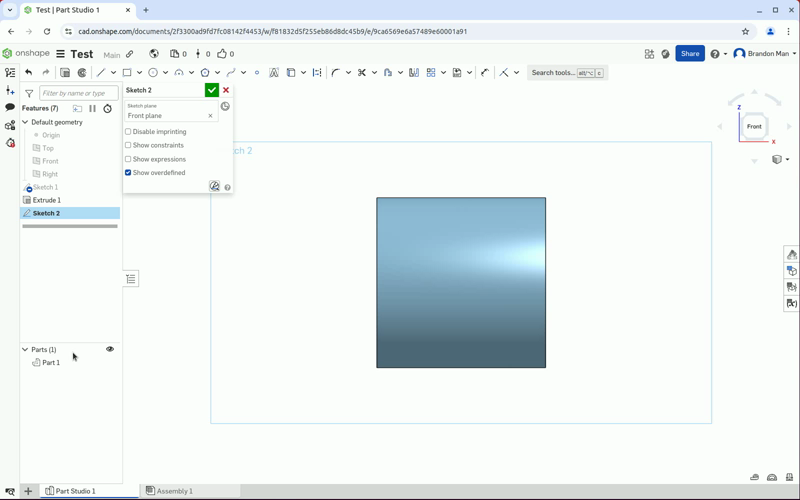
key(y)
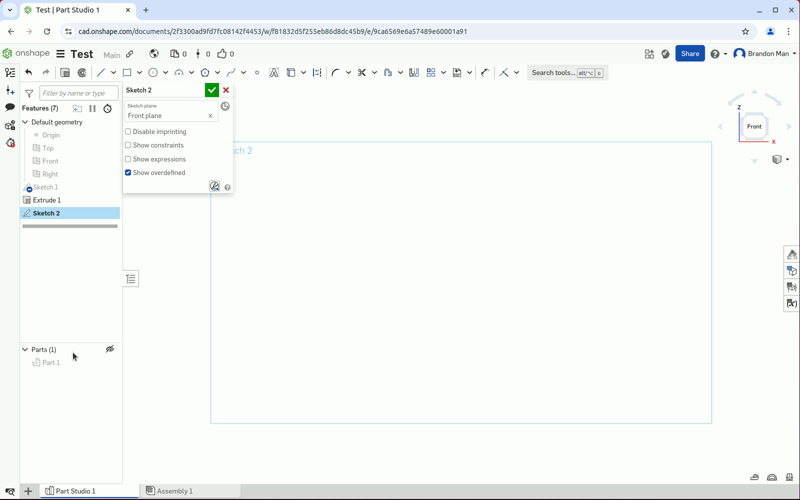
key(c)
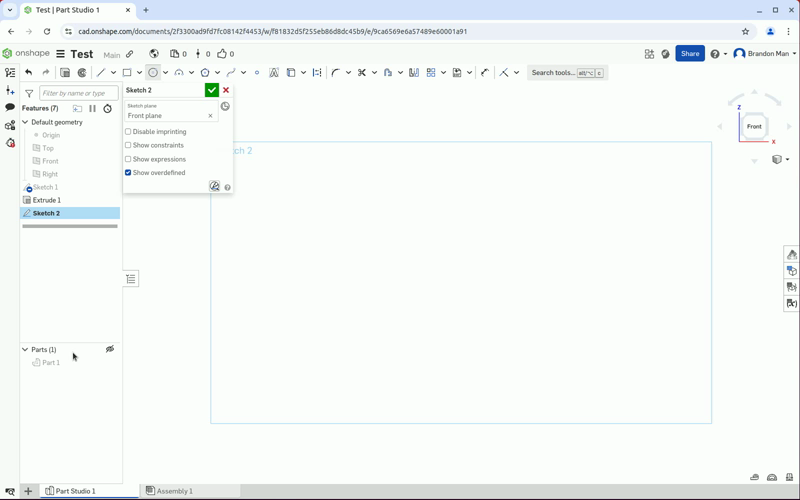
key_down(shift)
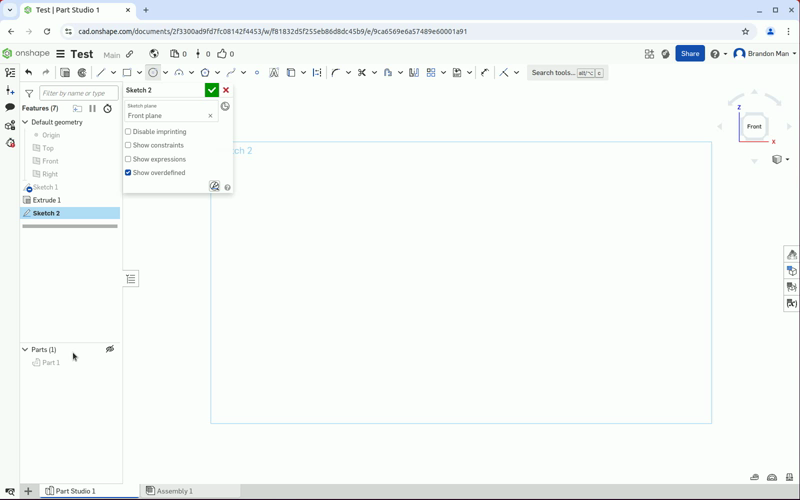
mouse_move(545, 282)
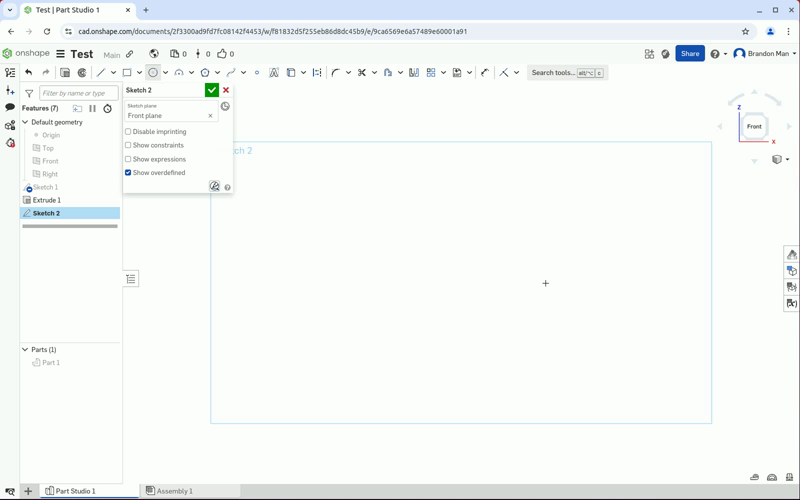
click(545, 282)
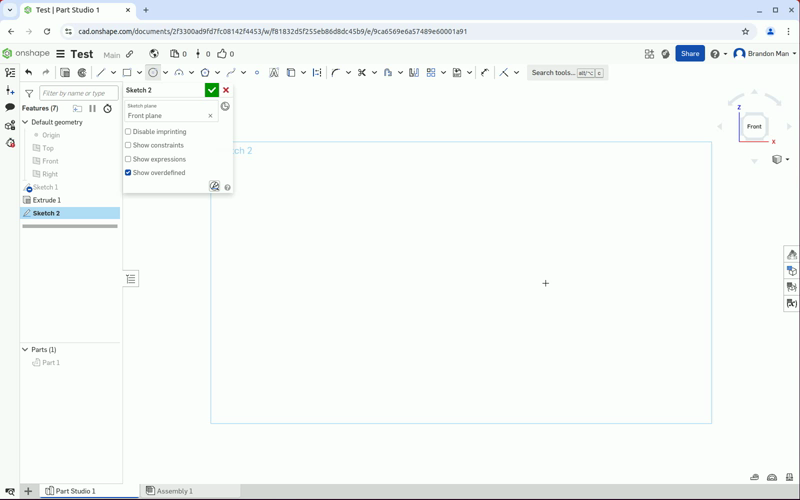
key_up(shift)
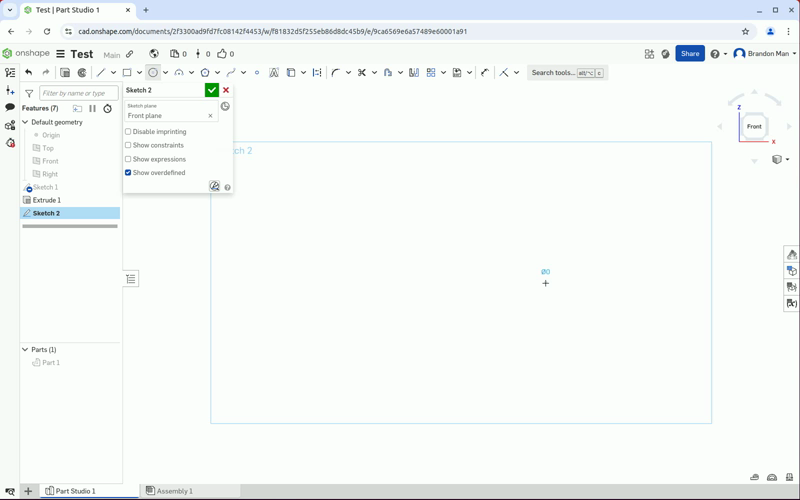
mouse_move(573, 282)
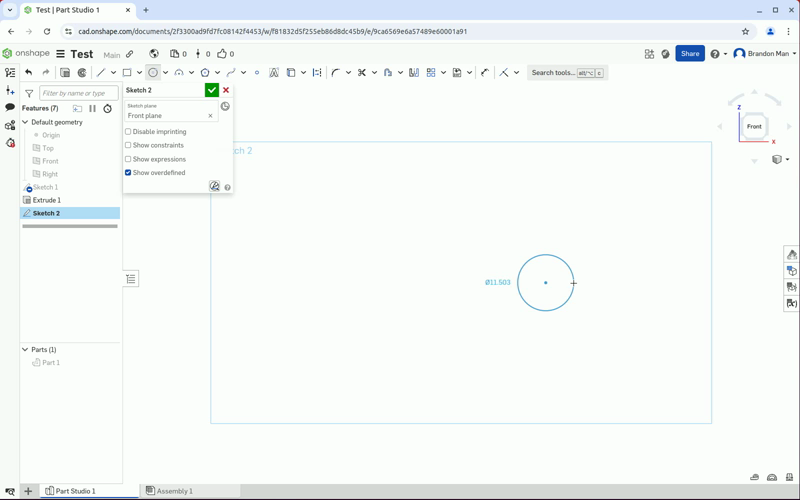
click(573, 282)
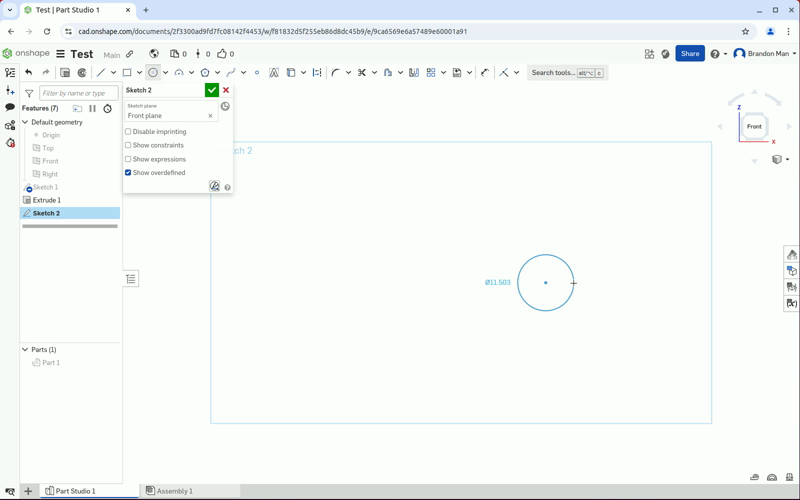
key(esc)
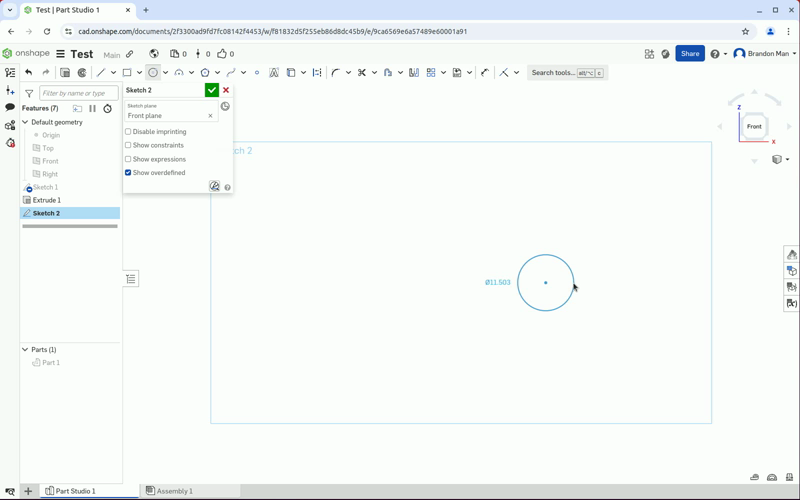
mouse_move(537, 301)
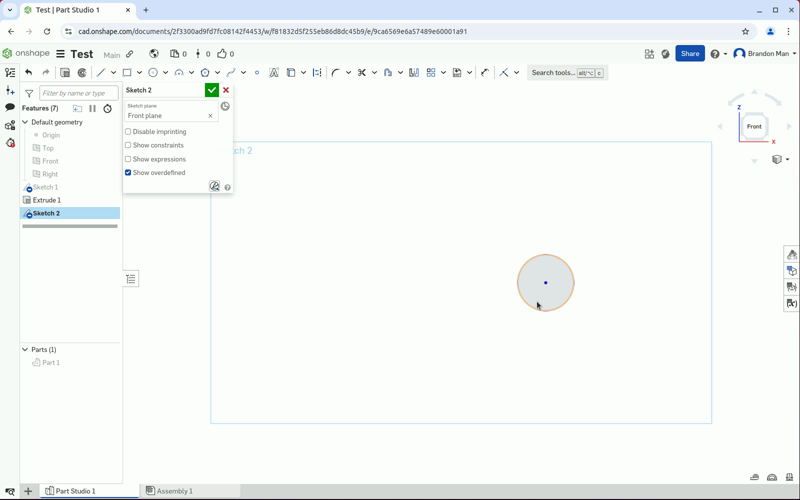
click(537, 301)
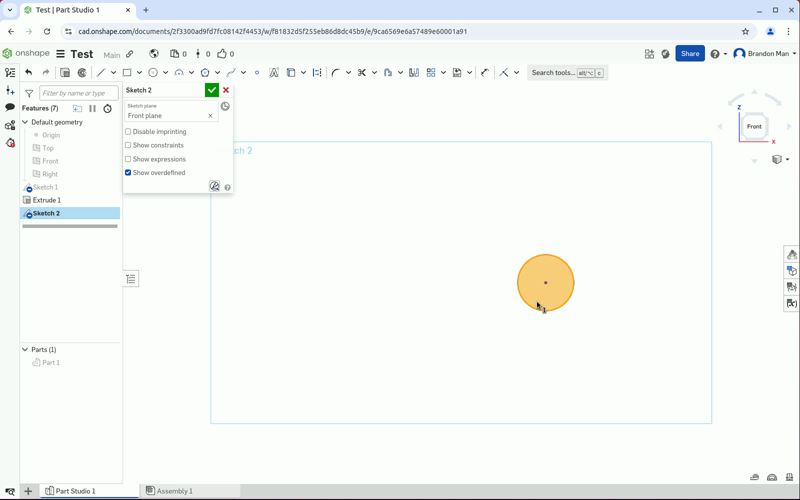
mouse_move(73, 352)
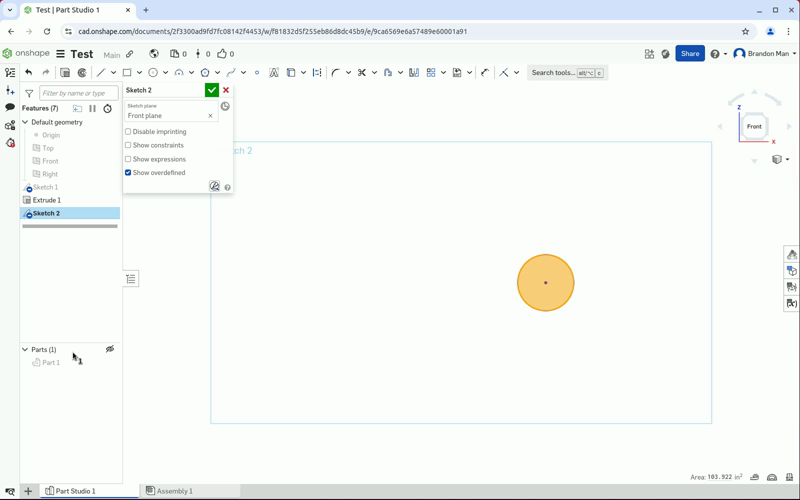
key(shift+y)
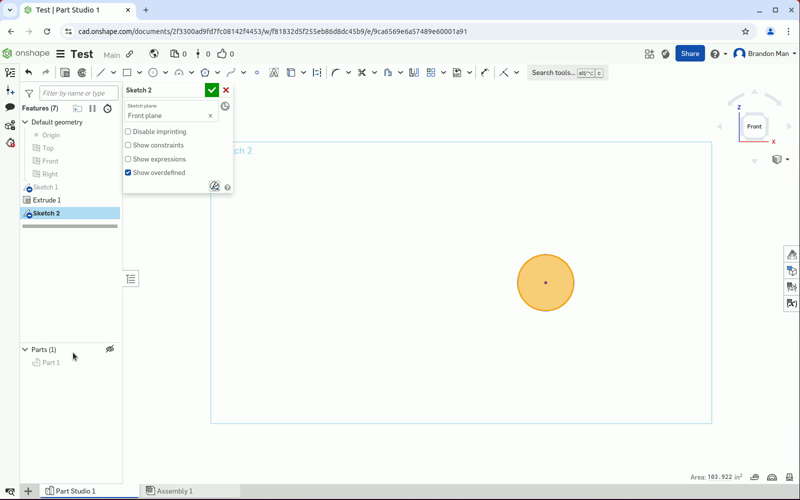
key(shift+e)
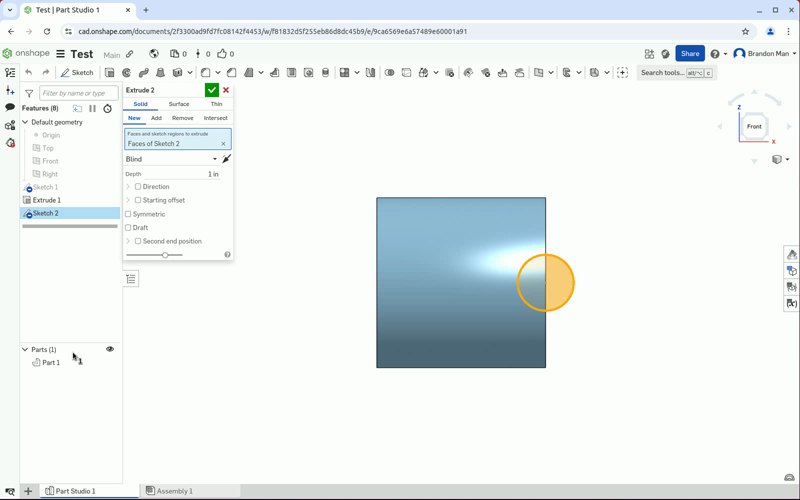
mouse_move(143, 106)
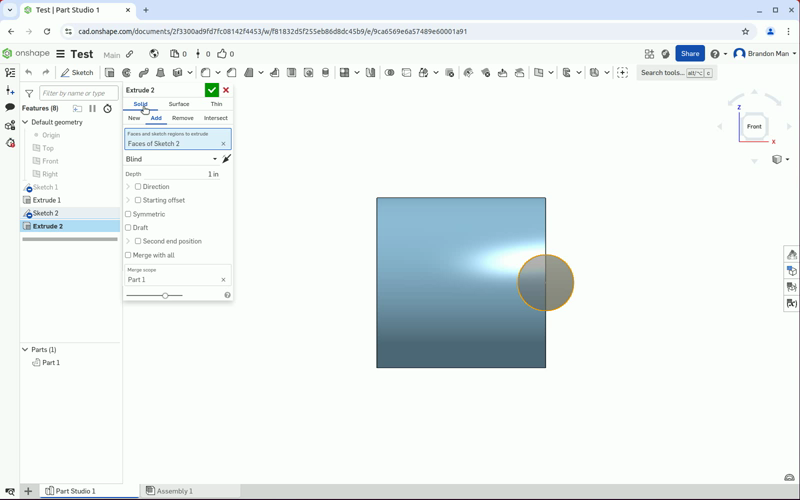
click(143, 106)
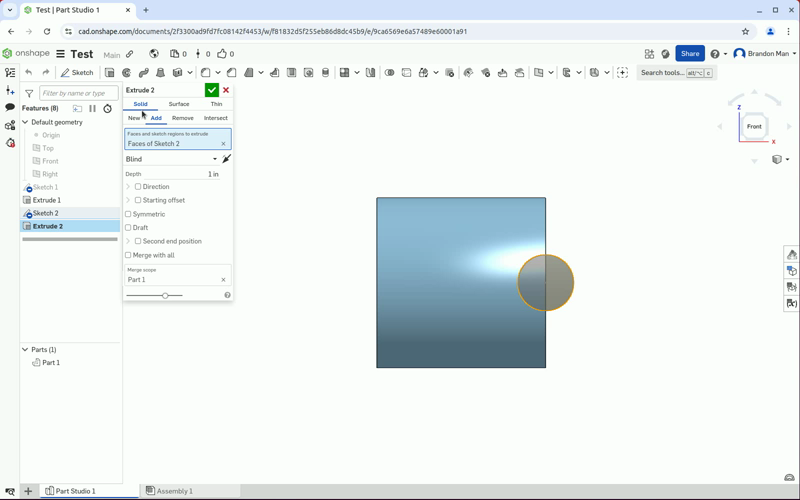
mouse_move(137, 120)
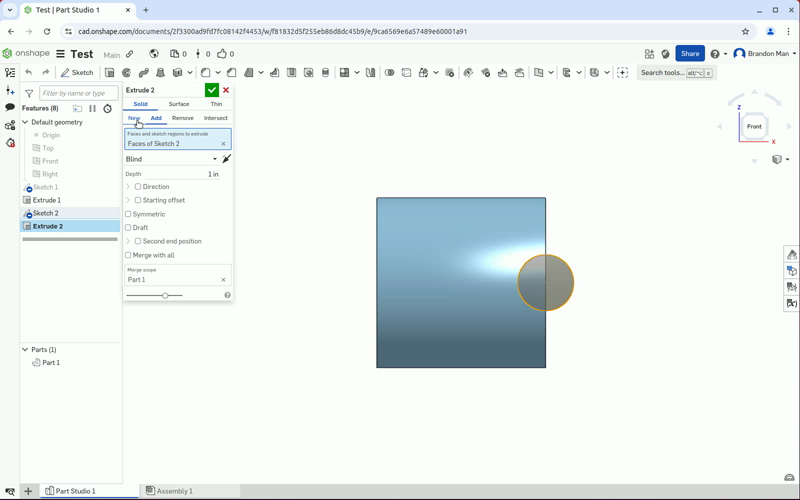
click(137, 120)
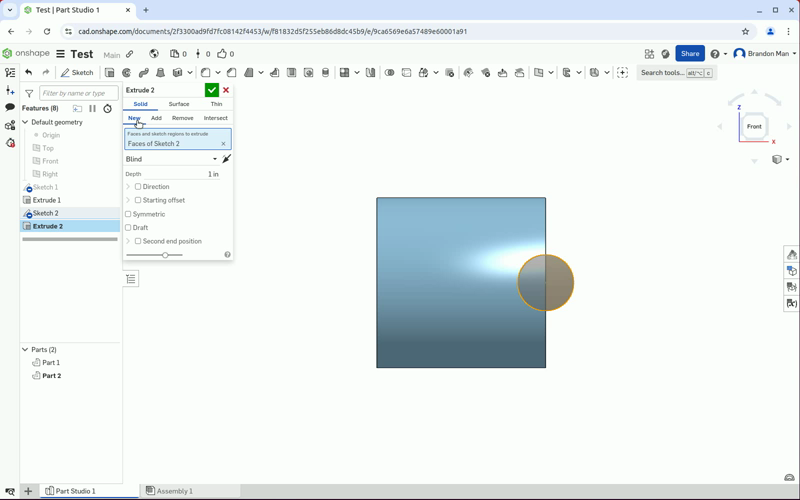
key(tab, 4)
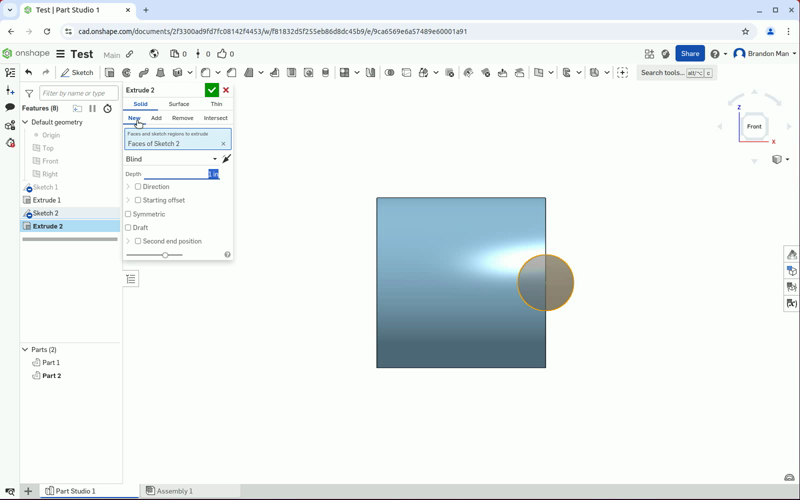
text(32.256)
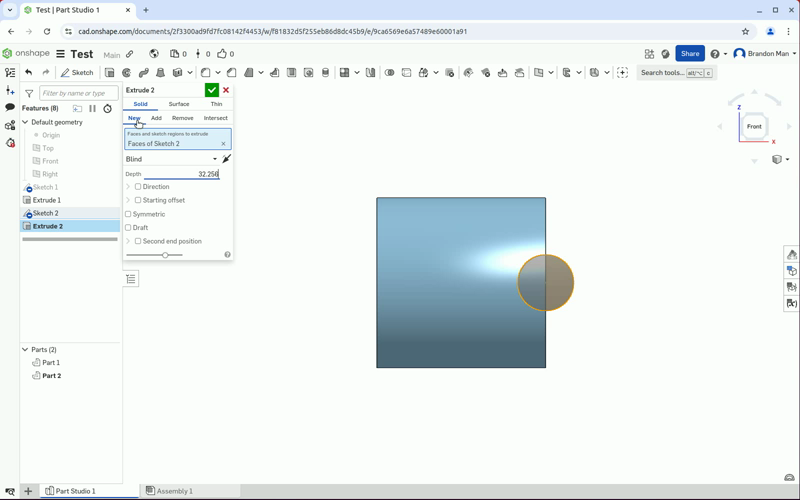
key(tab, 3)
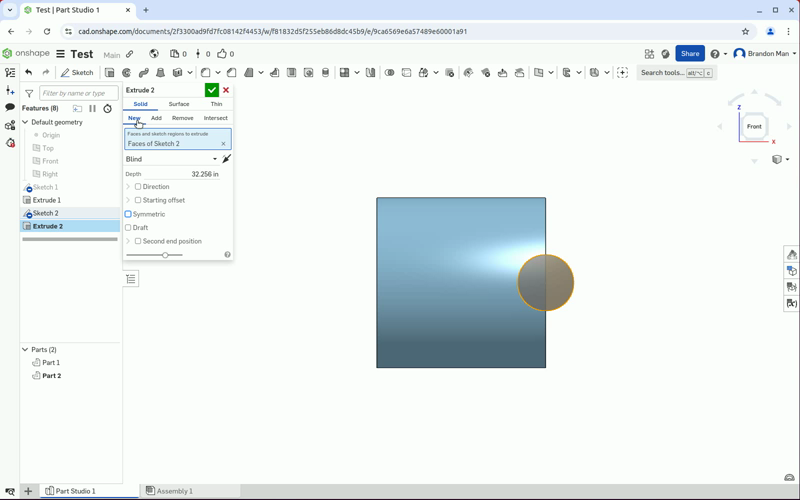
key(space)
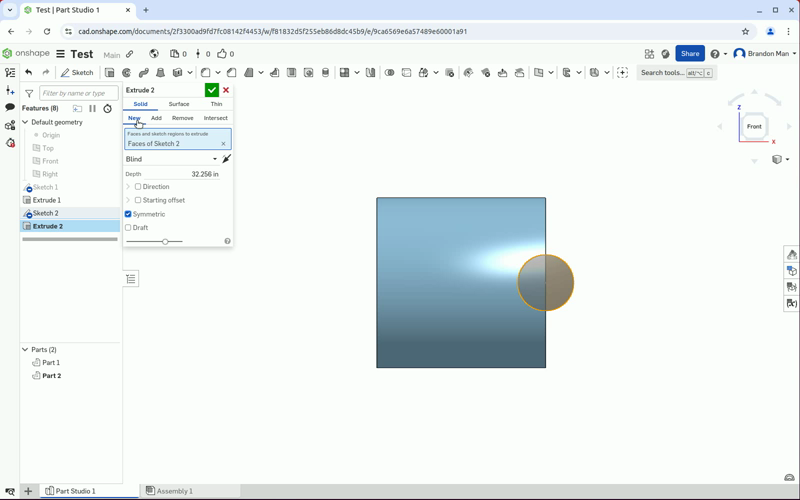
key(enter)
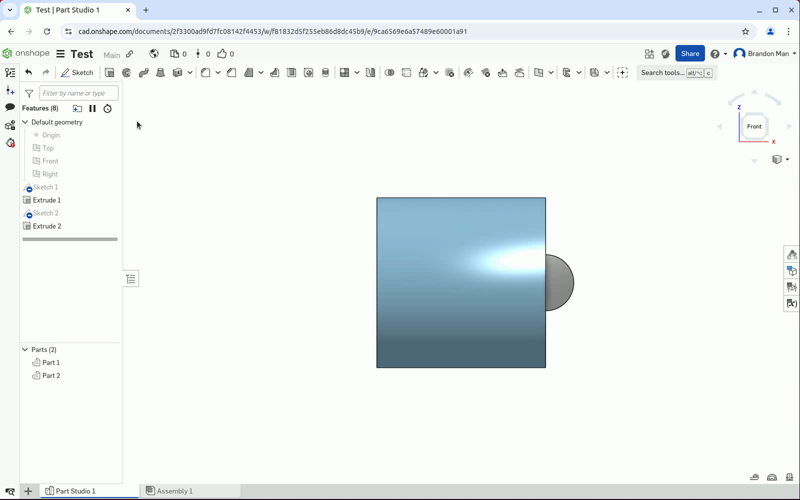
key(shift+h)
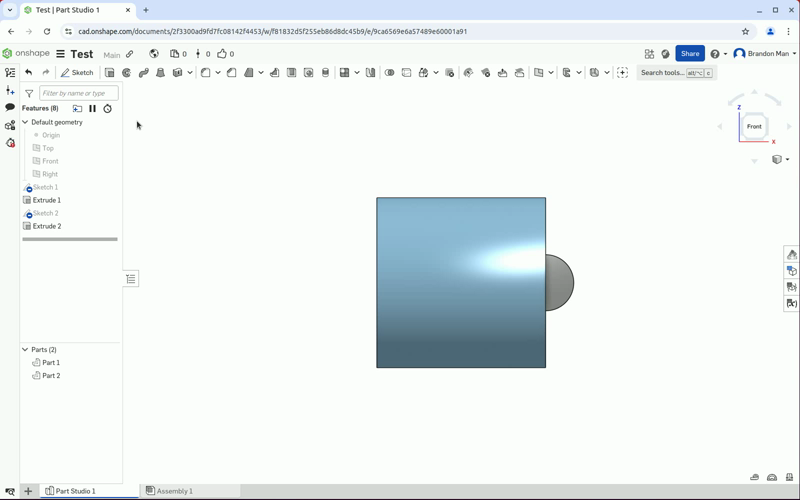
key(shift+h)
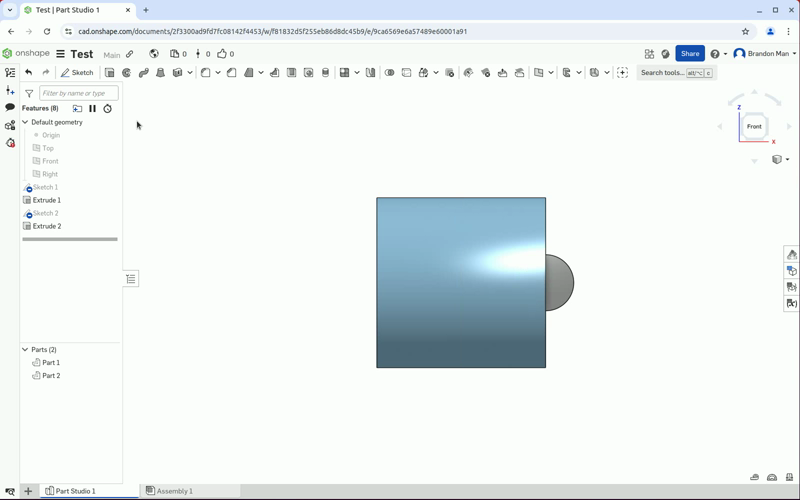
mouse_move(73, 189)
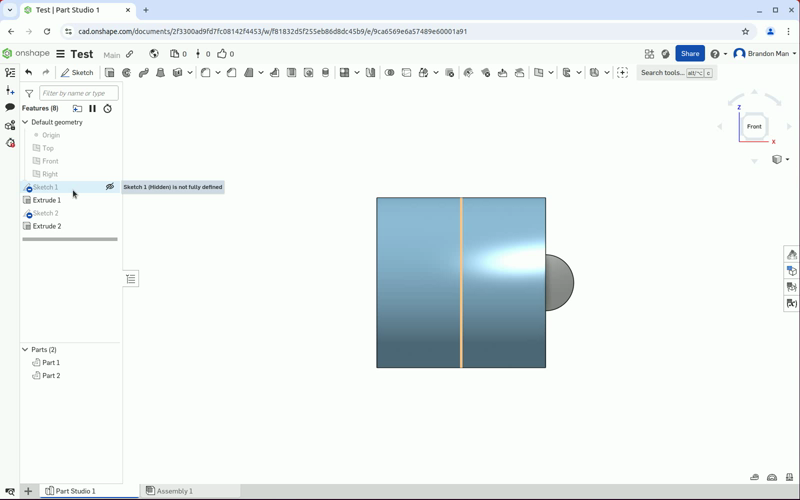
click(73, 189)
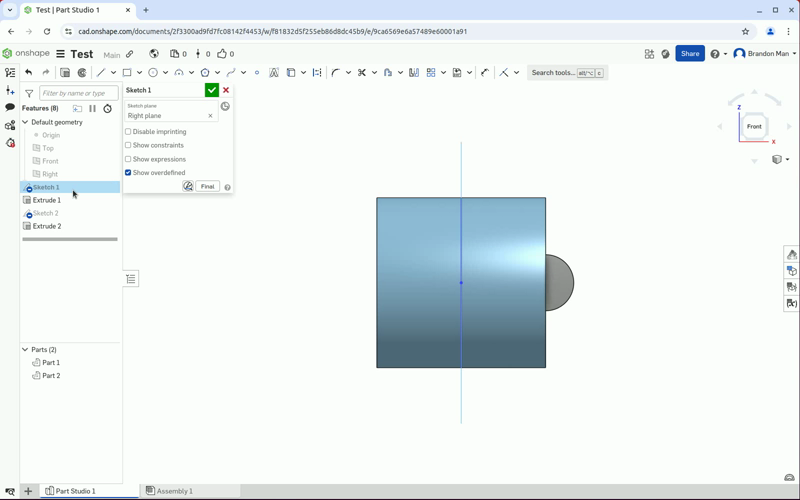
mouse_move(229, 92)
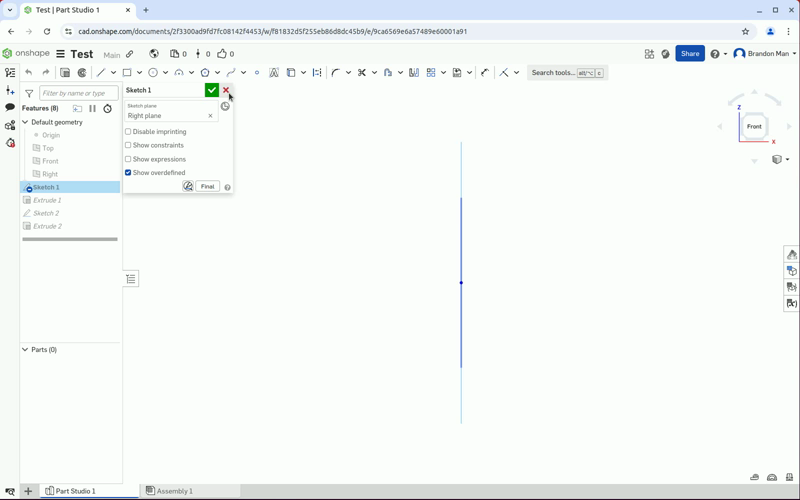
click(229, 92)
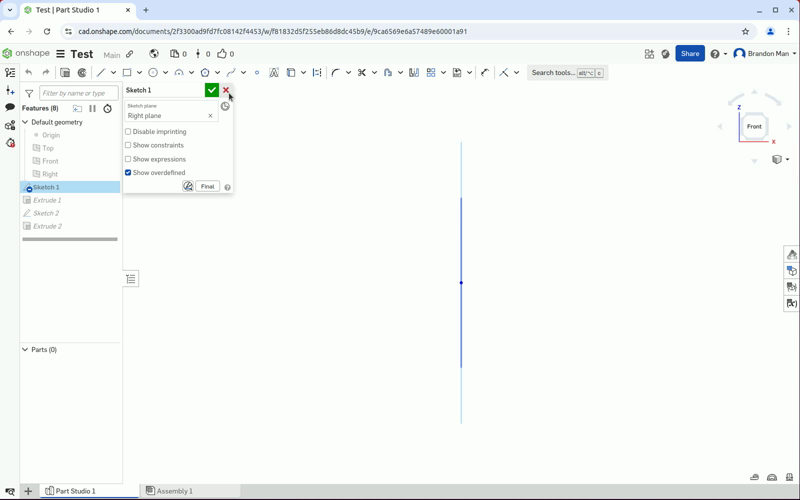
key(shift+s)
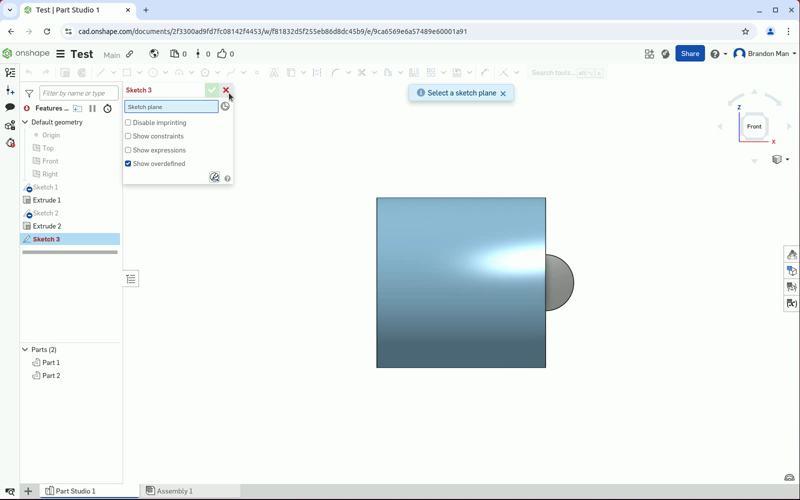
mouse_move(73, 163)
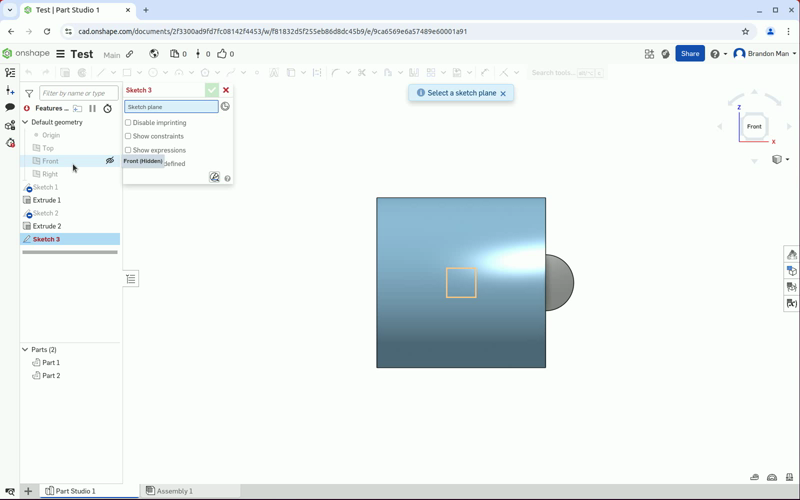
click(73, 163)
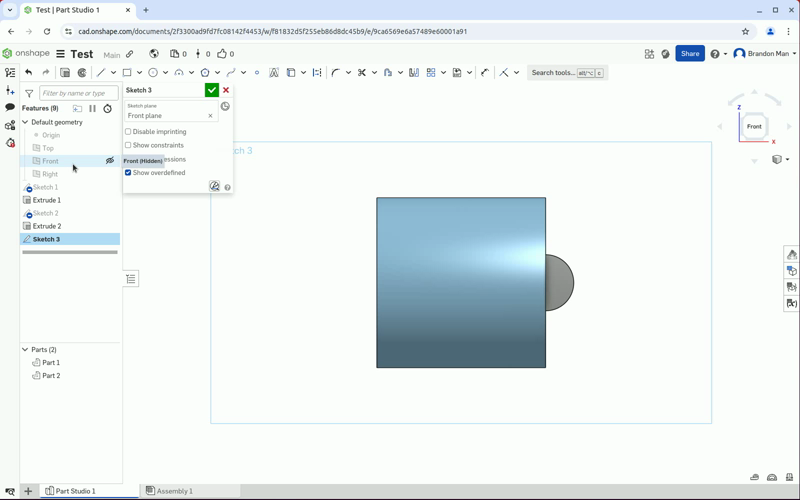
mouse_move(73, 352)
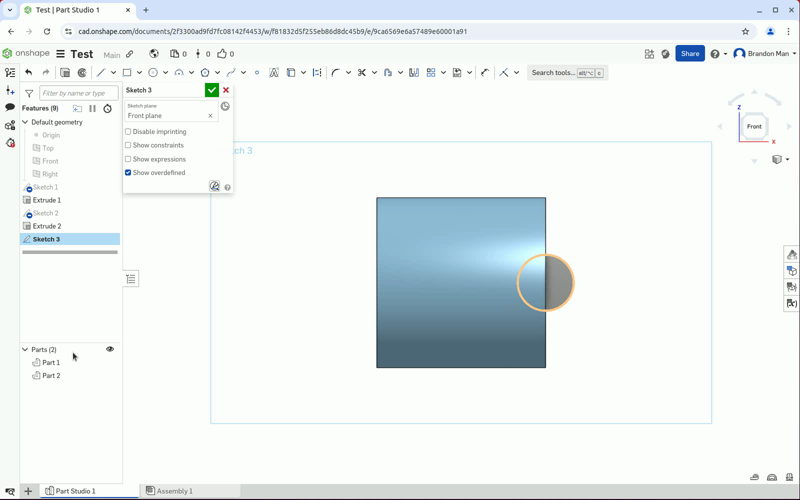
key(y)
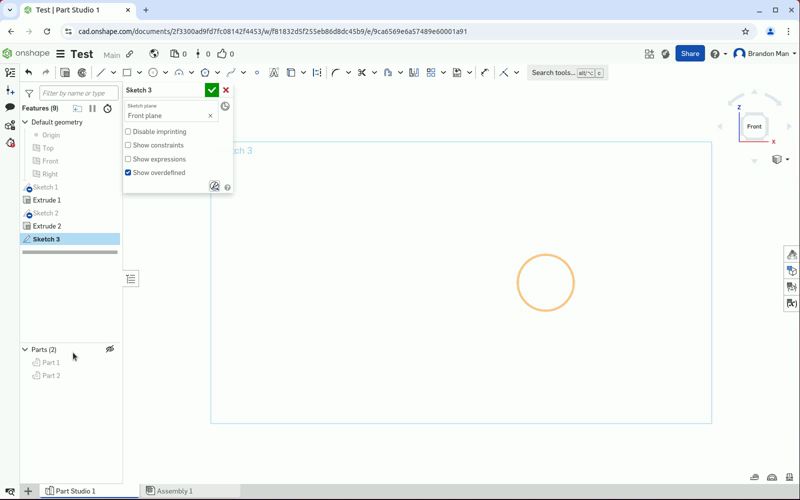
key(c)
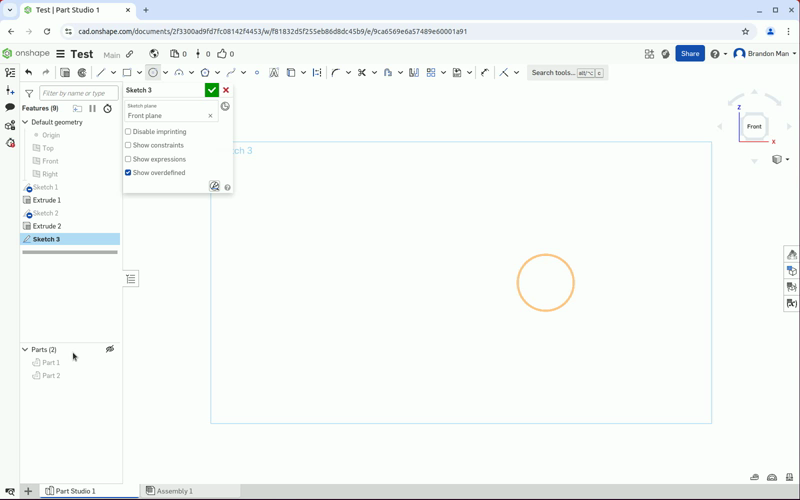
key_down(shift)
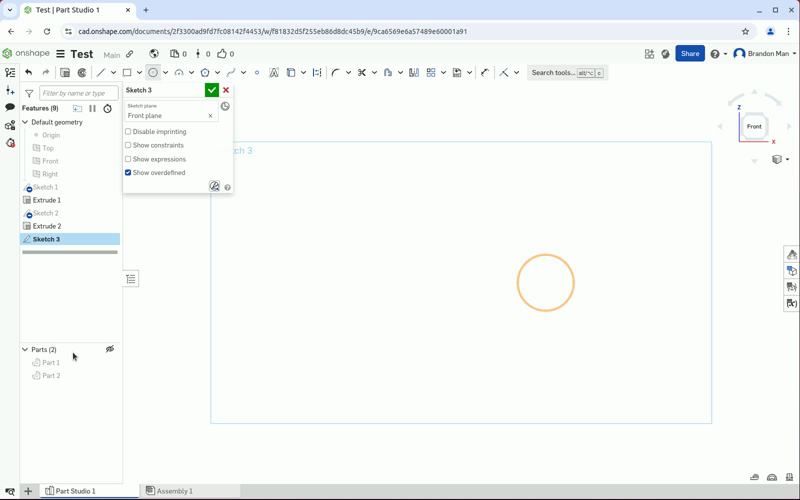
mouse_move(545, 282)
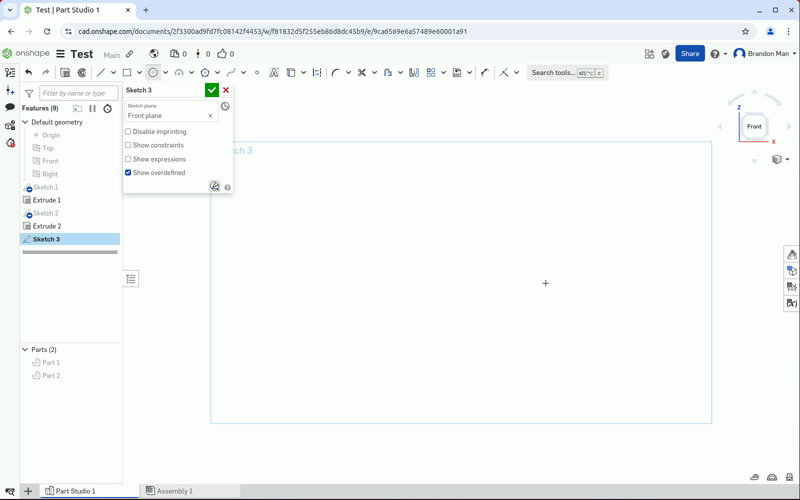
click(545, 282)
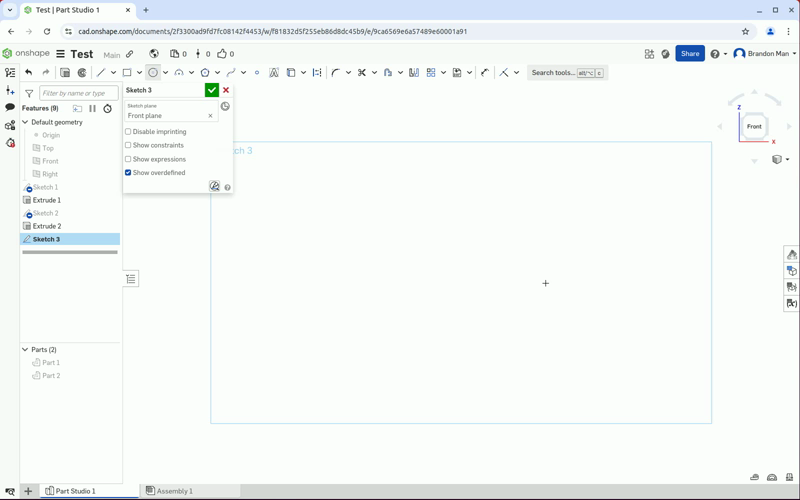
key_up(shift)
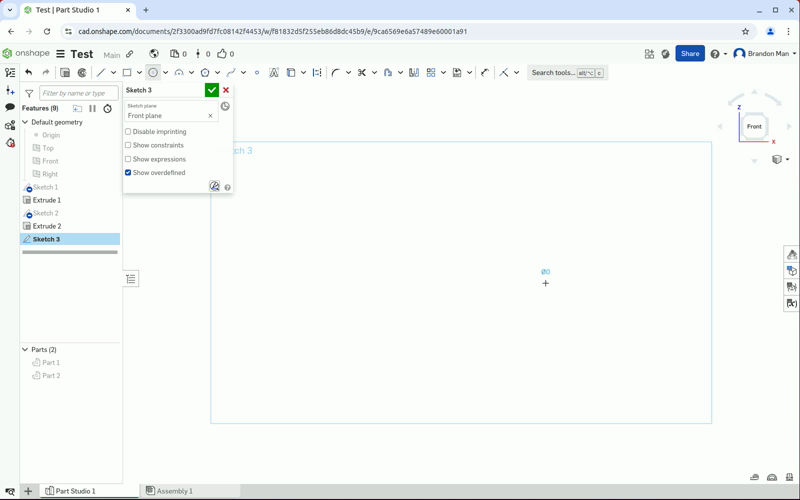
mouse_move(573, 282)
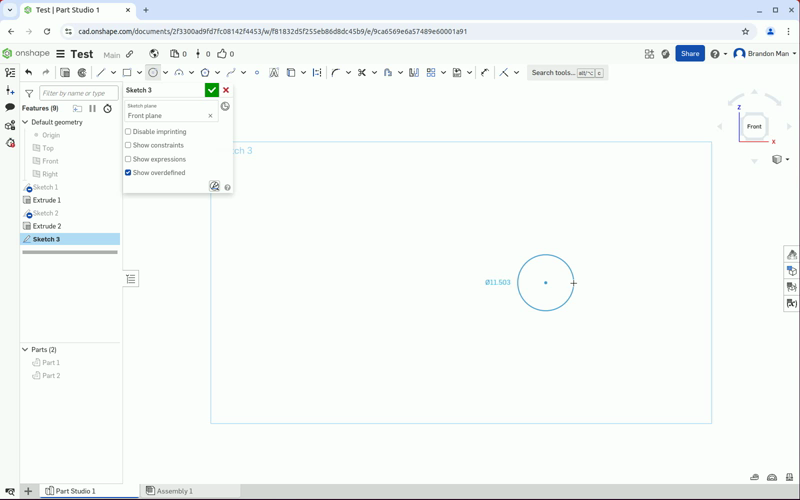
click(573, 282)
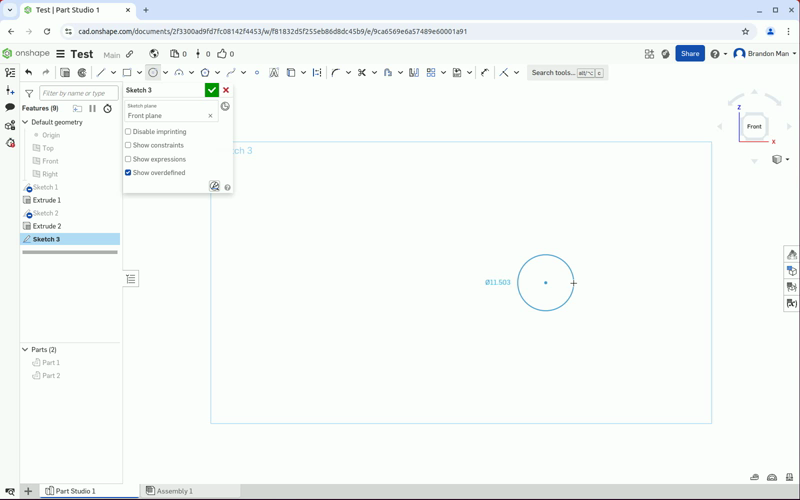
key(esc)
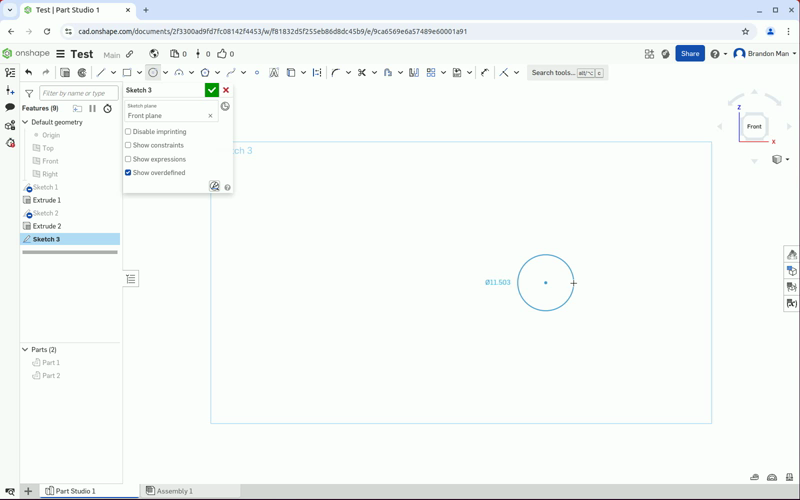
mouse_move(563, 268)
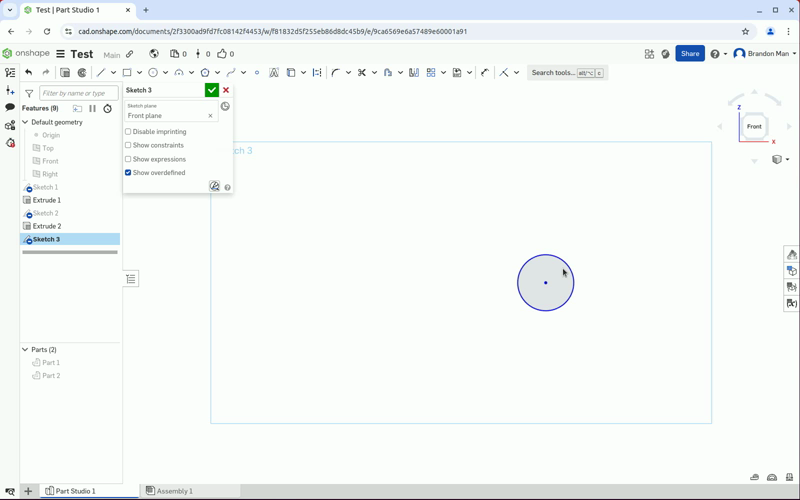
click(563, 268)
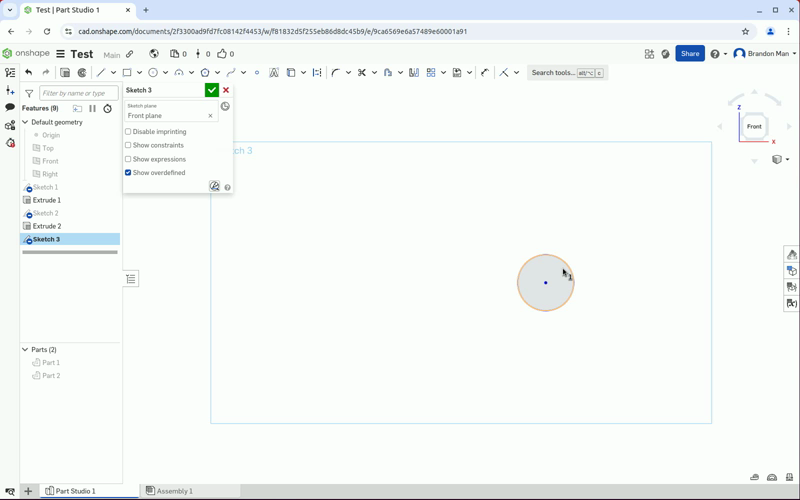
mouse_move(73, 352)
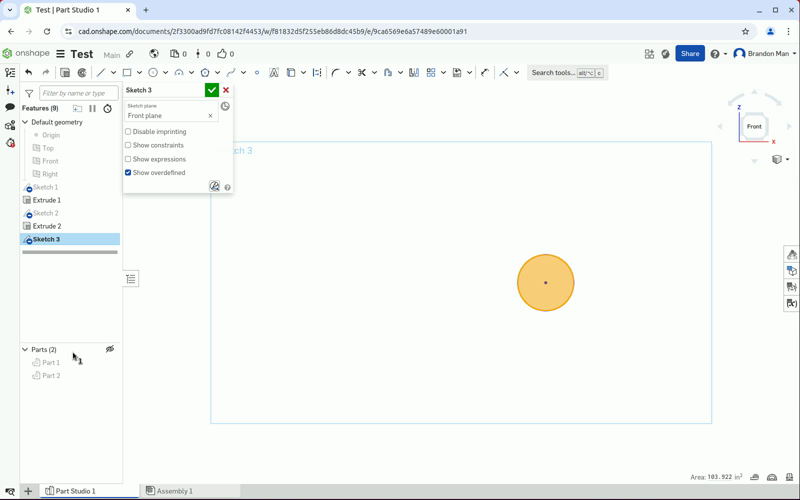
key(shift+y)
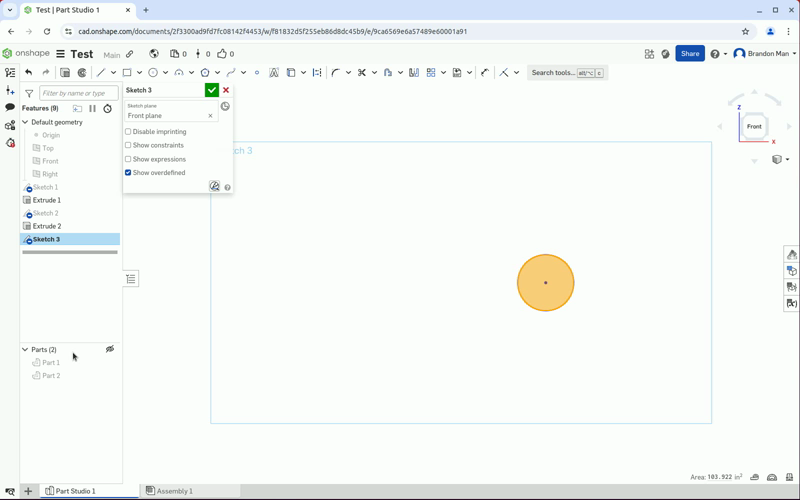
key(shift+e)
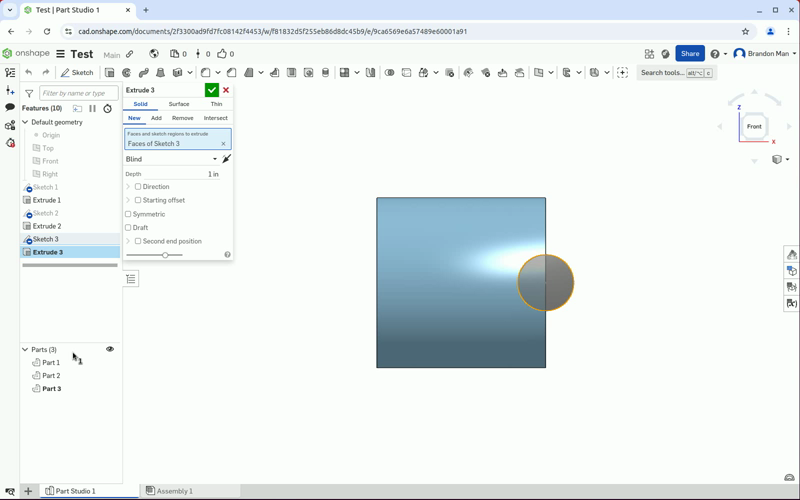
mouse_move(143, 106)
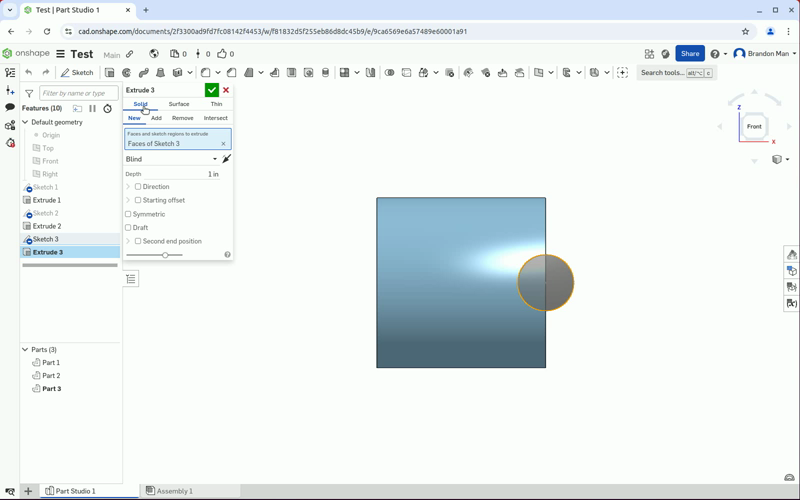
click(143, 106)
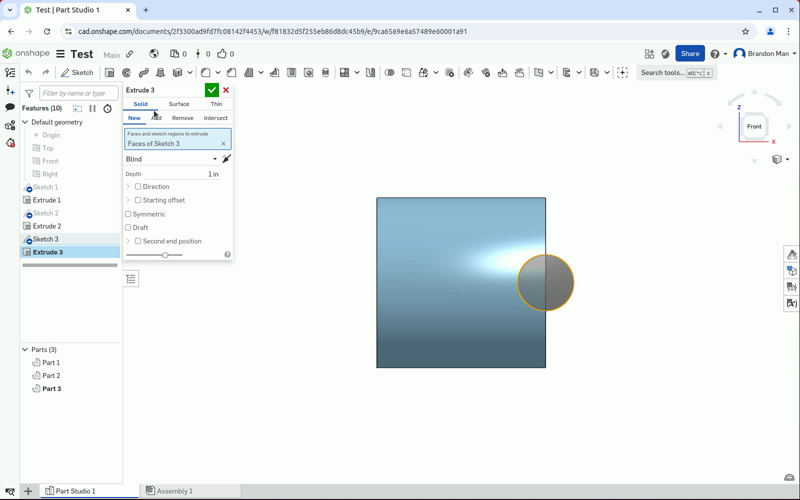
mouse_move(186, 120)
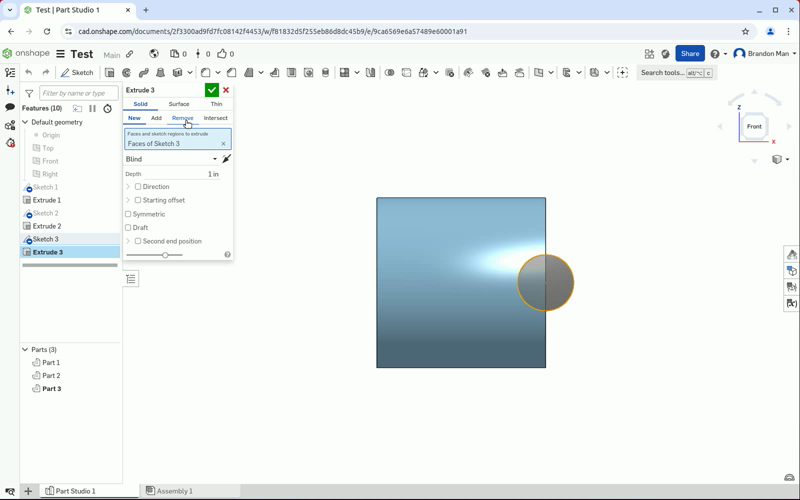
click(186, 120)
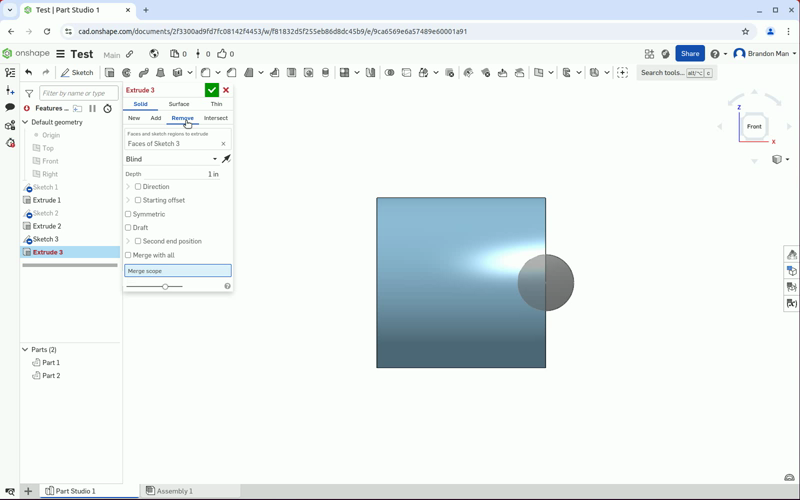
key(tab, 4)
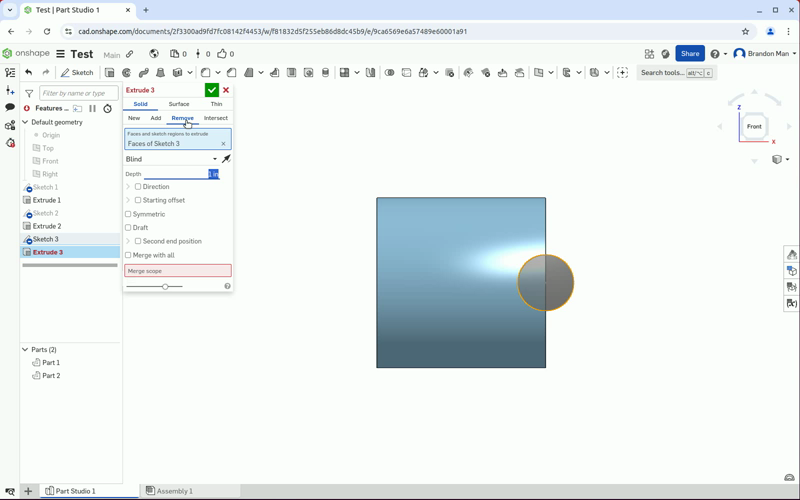
text(18.294)
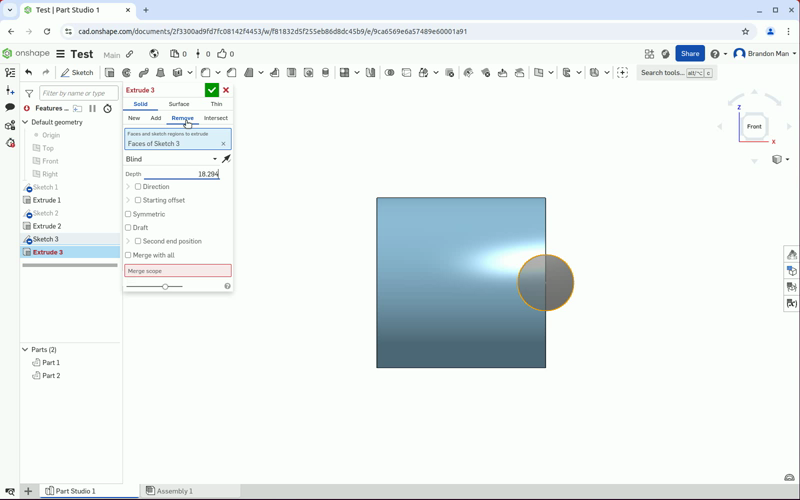
key(tab, 3)
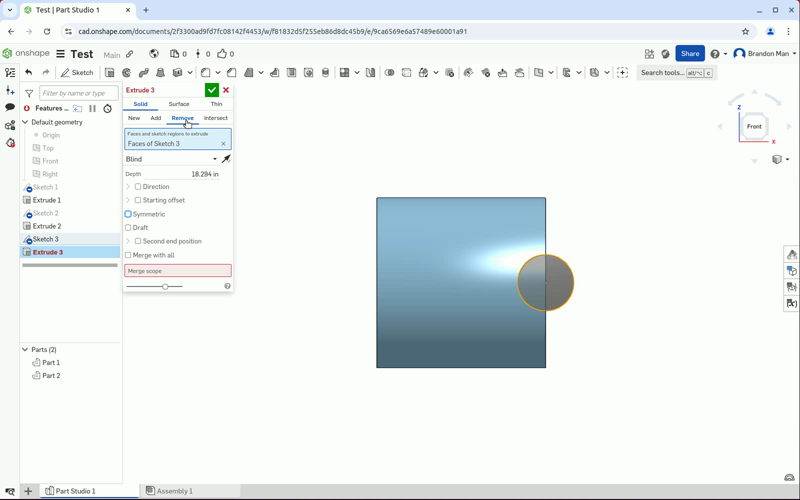
key(space)
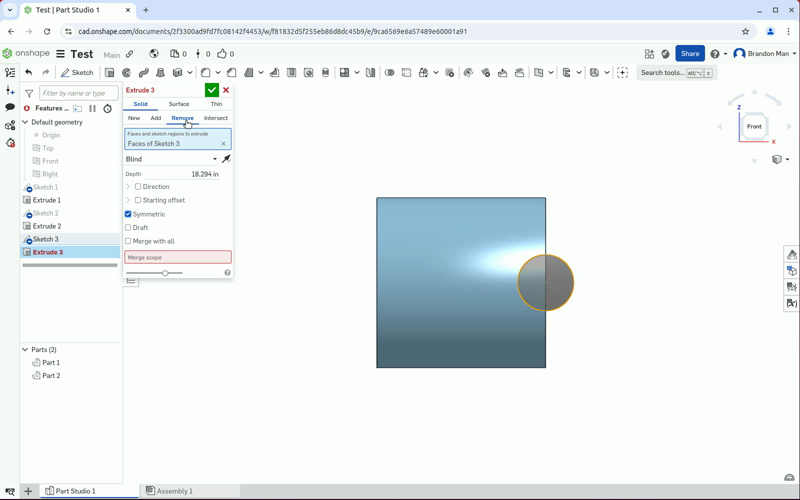
key(tab, 2)
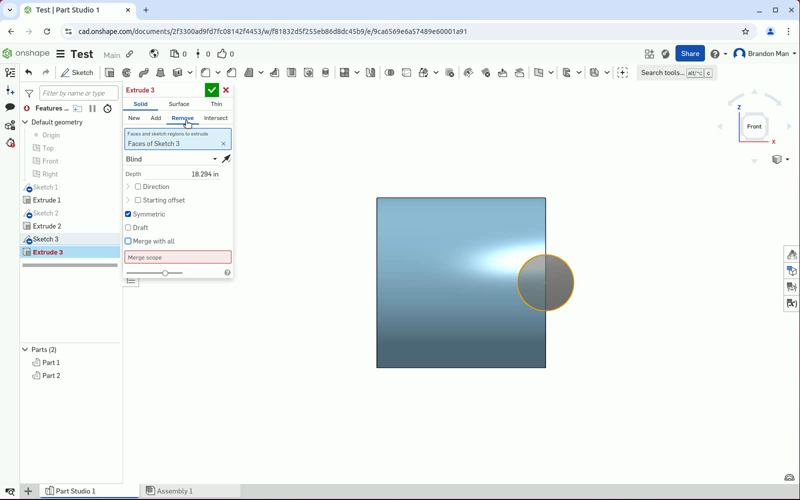
key(space)
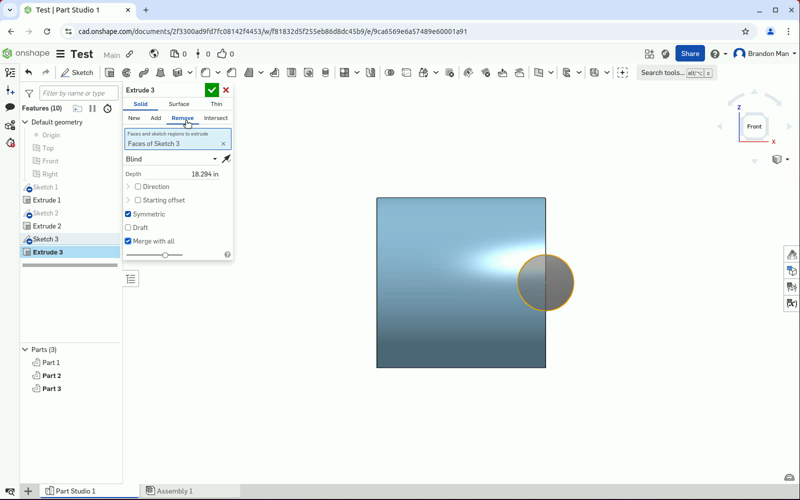
key(enter)
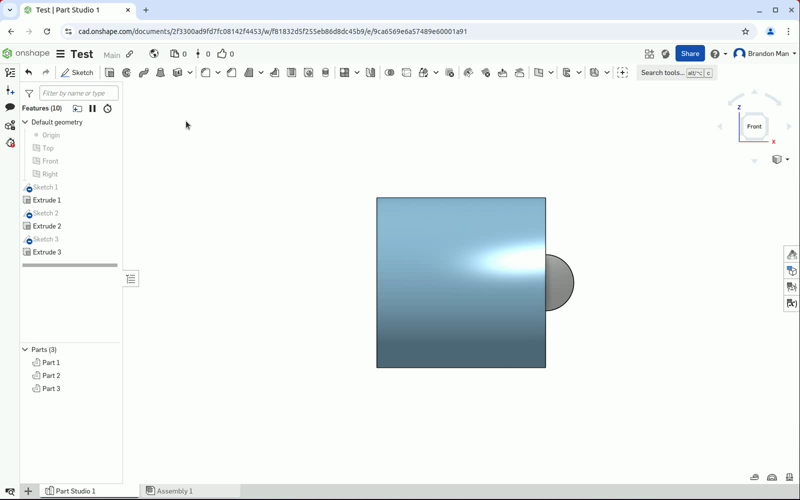
key(shift+h)
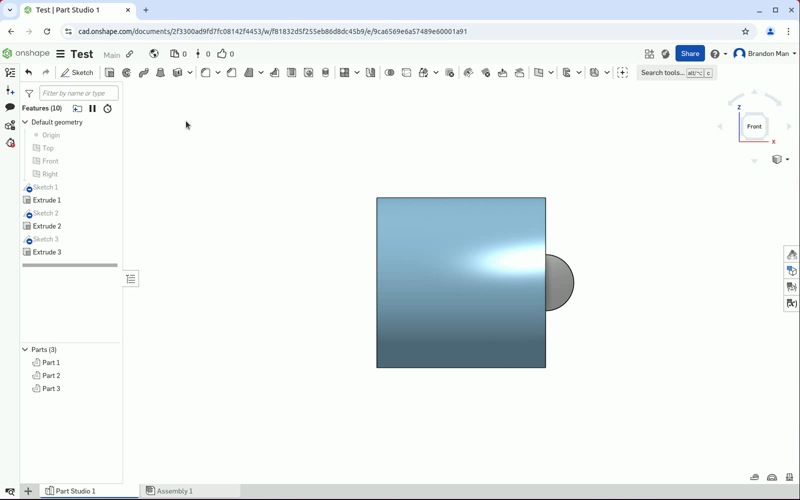
key(shift+h)
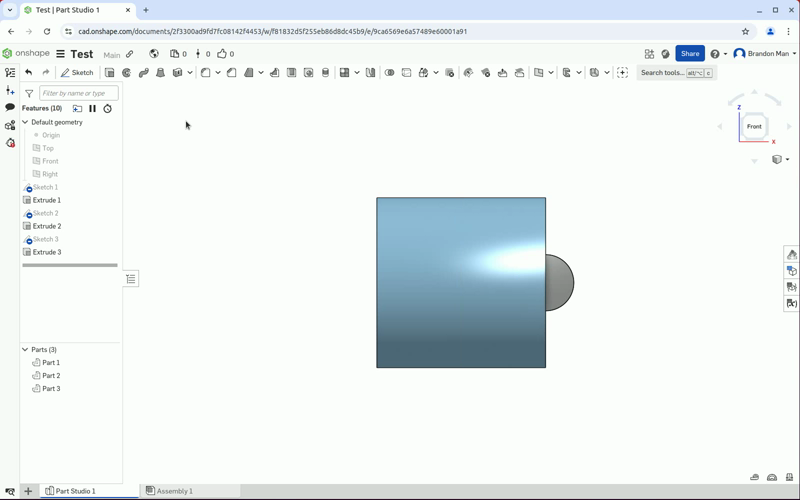
mouse_move(73, 189)
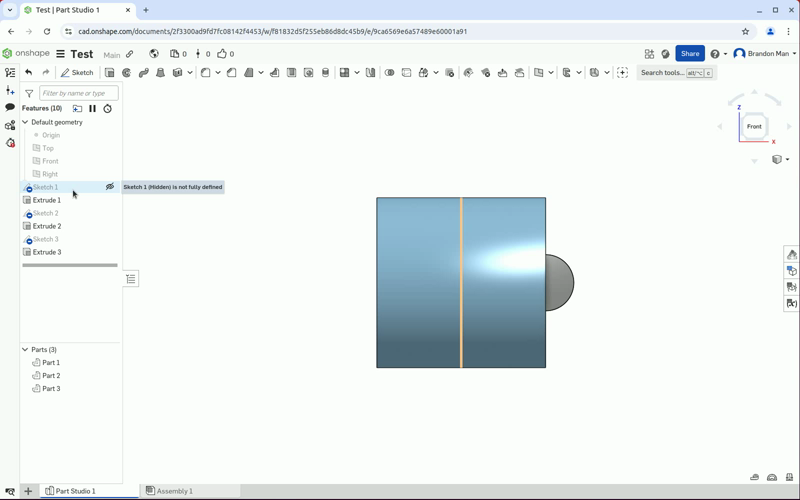
click(73, 189)
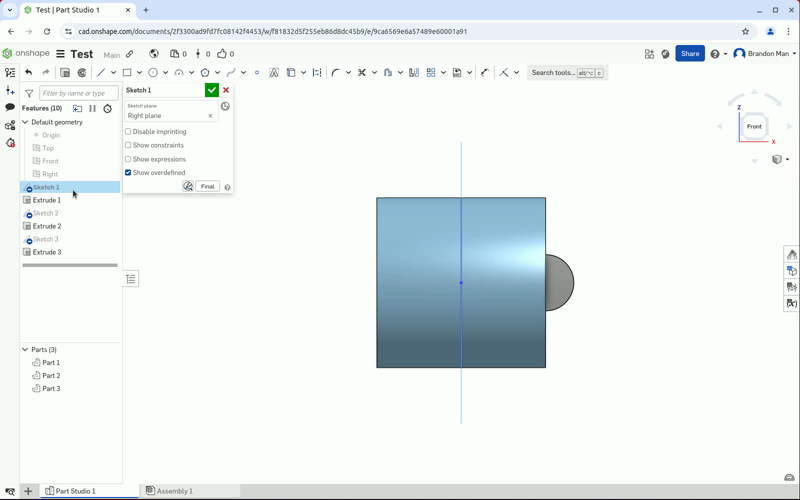
mouse_move(229, 92)
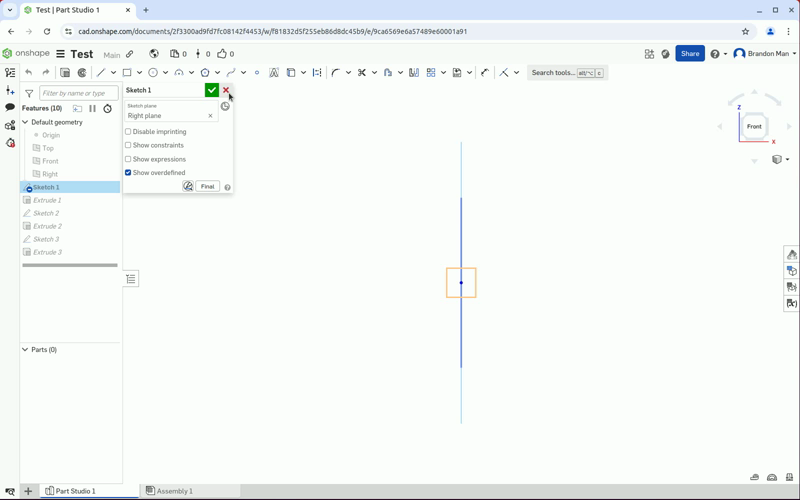
click(229, 92)
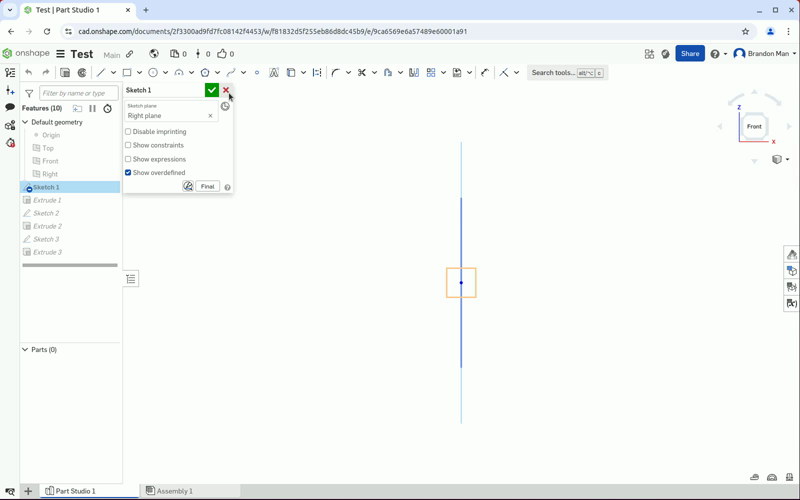
key(shift+s)
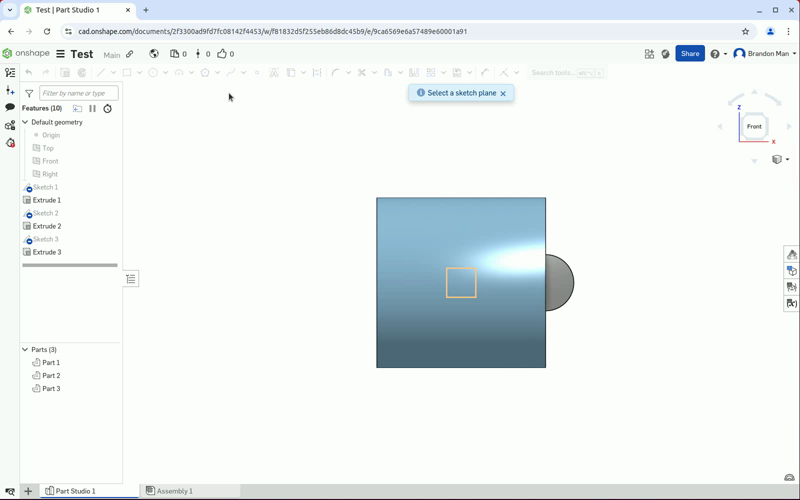
mouse_move(73, 163)
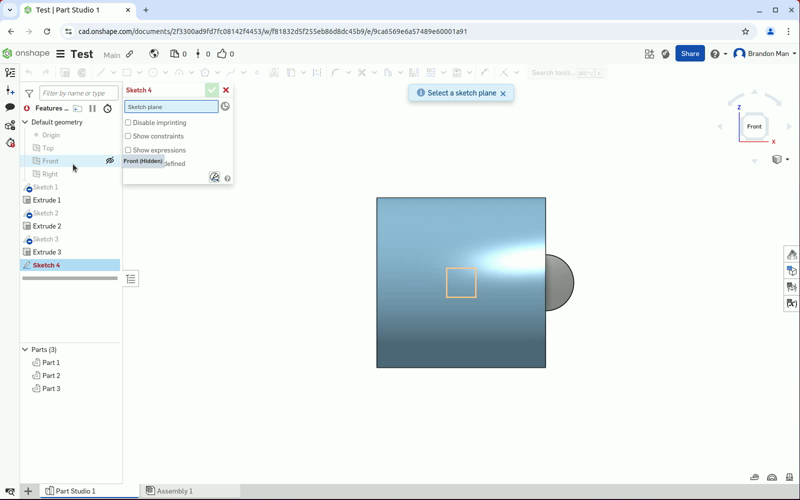
click(73, 163)
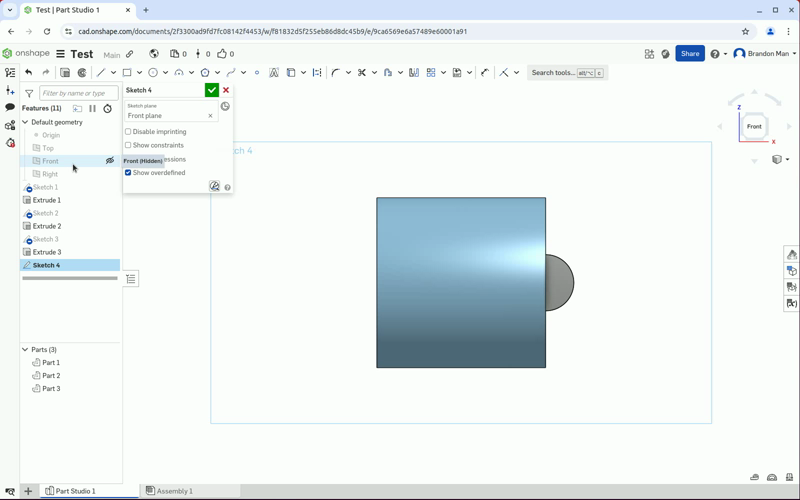
mouse_move(73, 352)
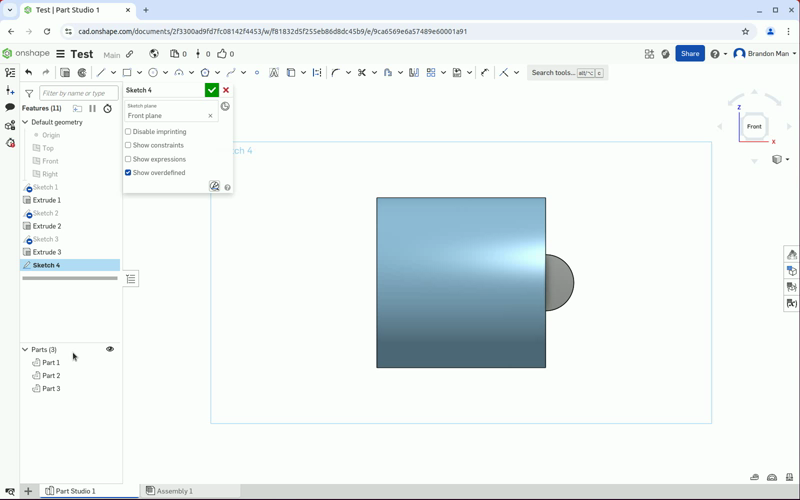
key(y)
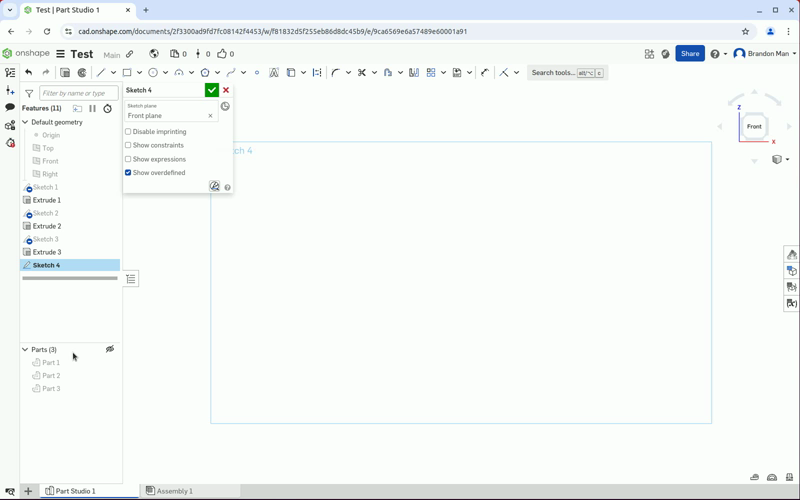
key(c)
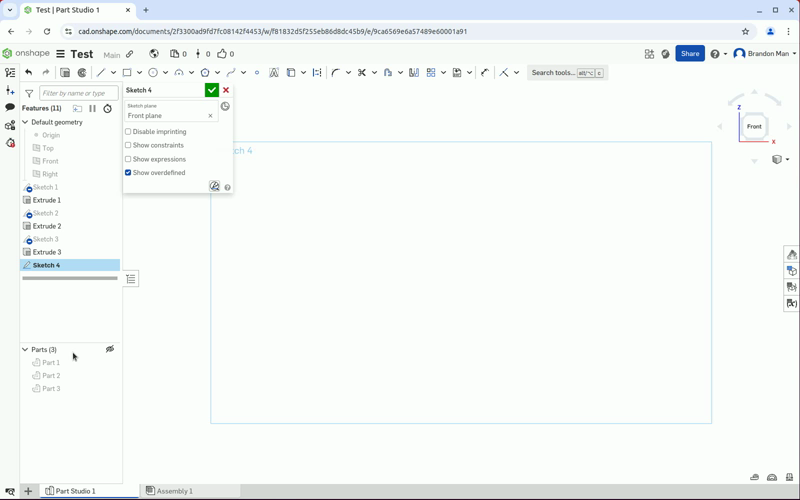
key_down(shift)
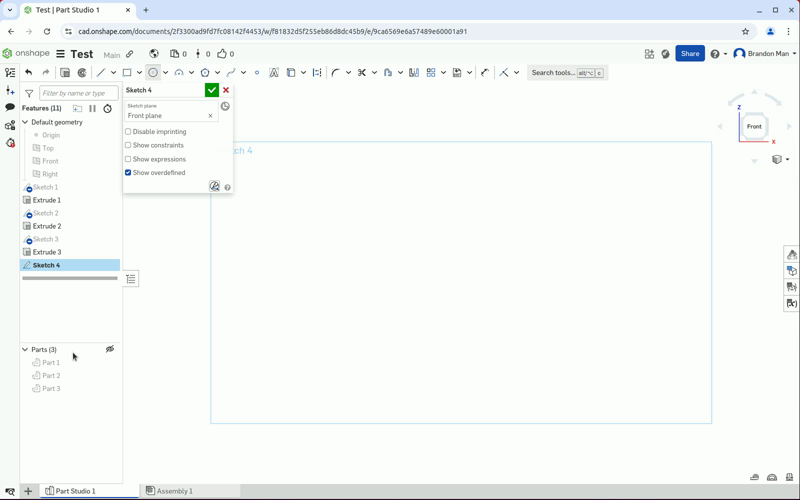
mouse_move(546, 282)
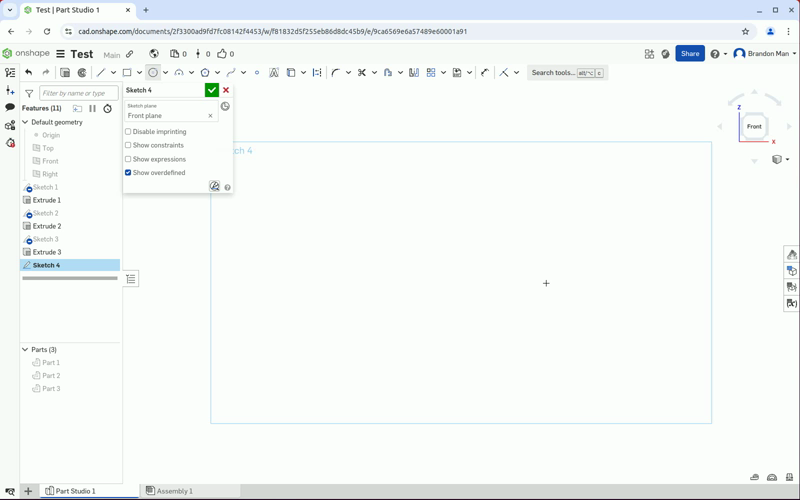
click(546, 282)
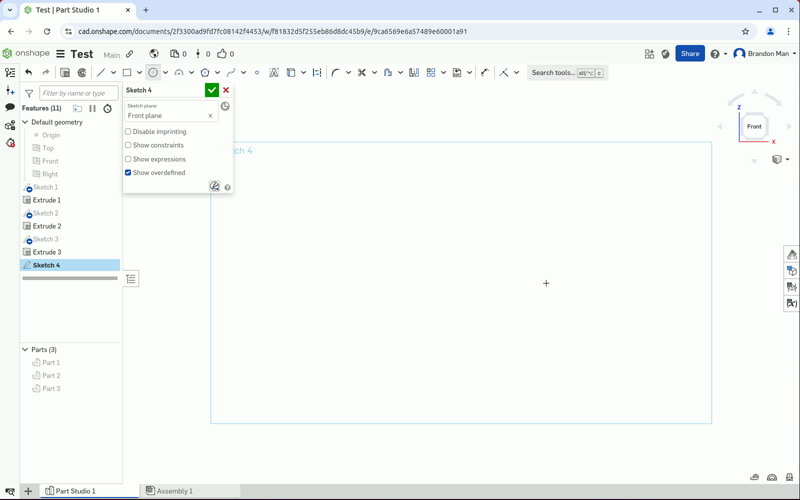
key_up(shift)
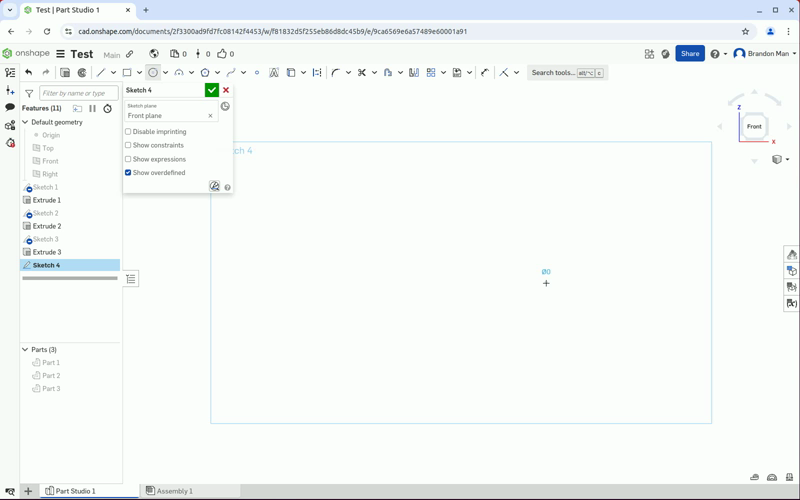
mouse_move(556, 282)
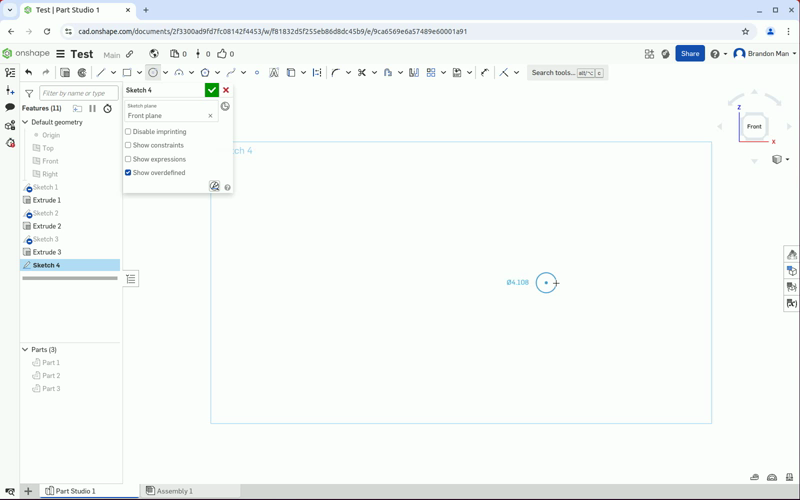
click(556, 282)
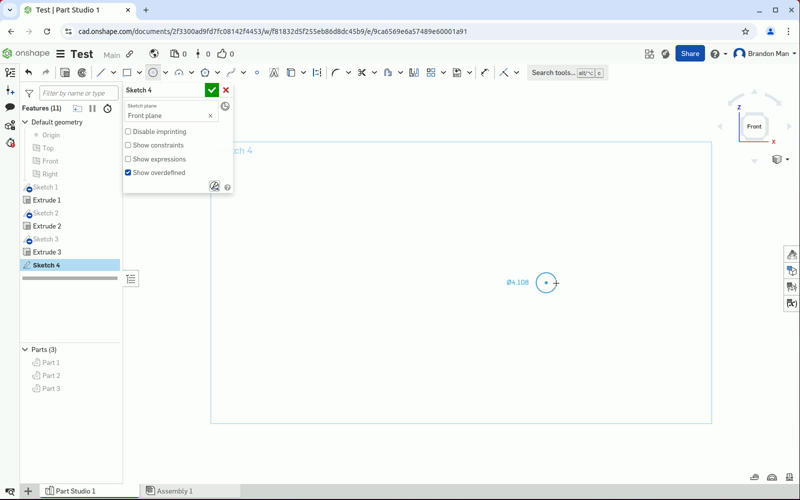
key(esc)
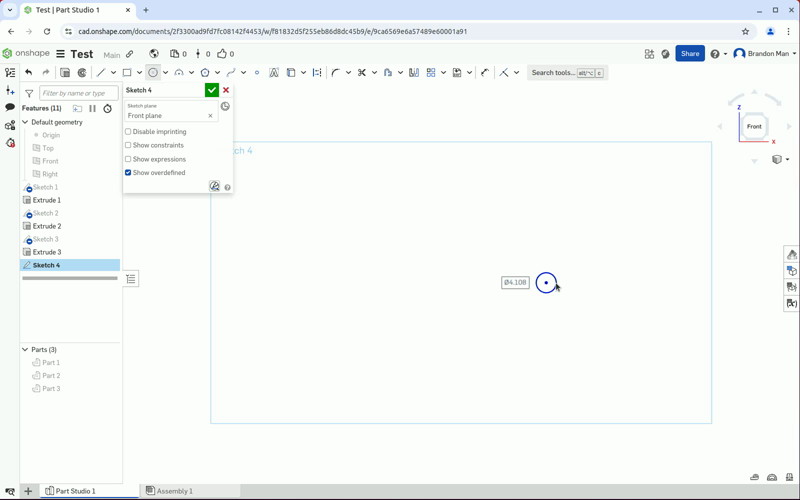
mouse_move(546, 292)
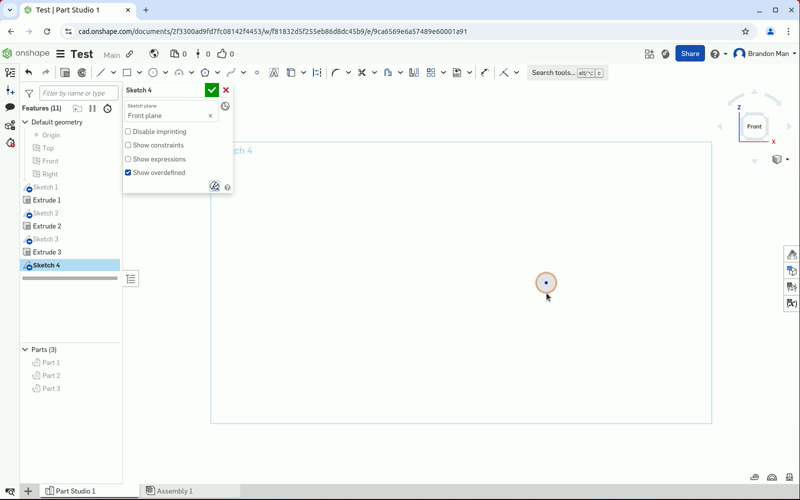
scroll(6)
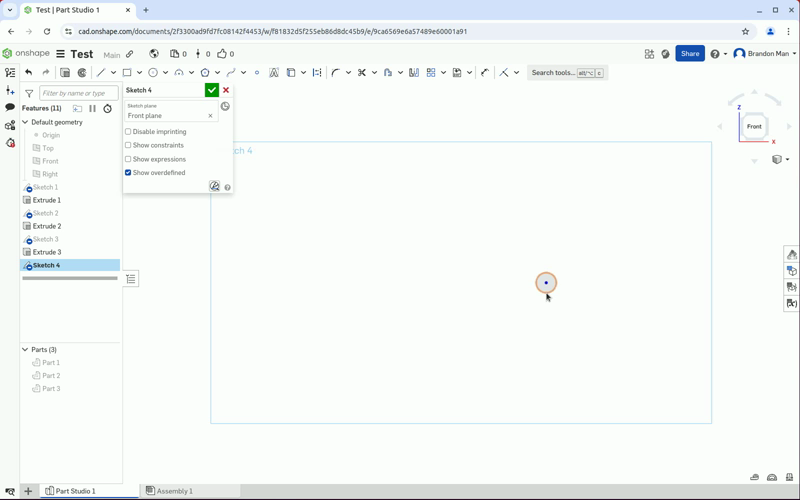
scroll(6)
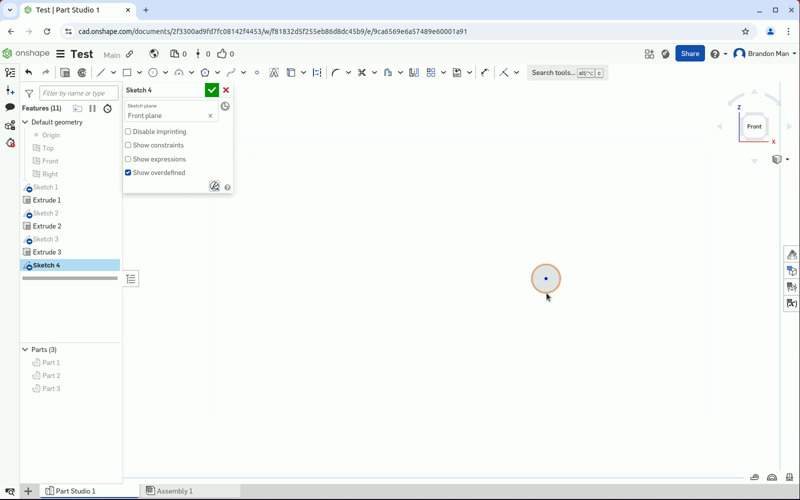
scroll(6)
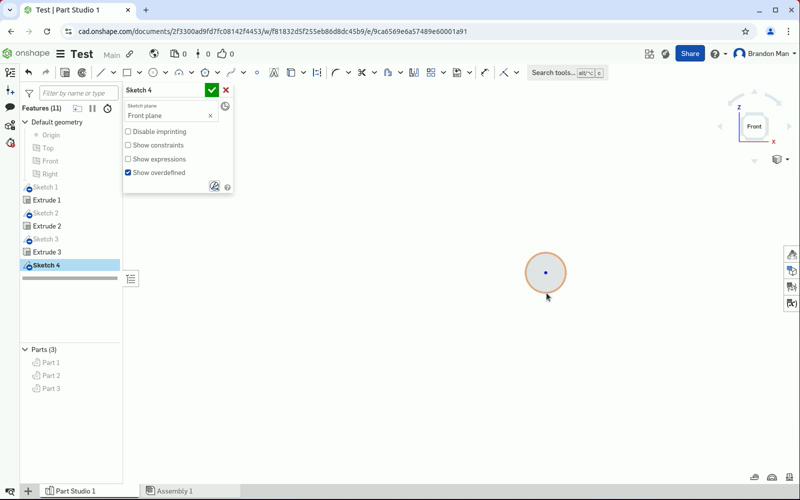
scroll(6)
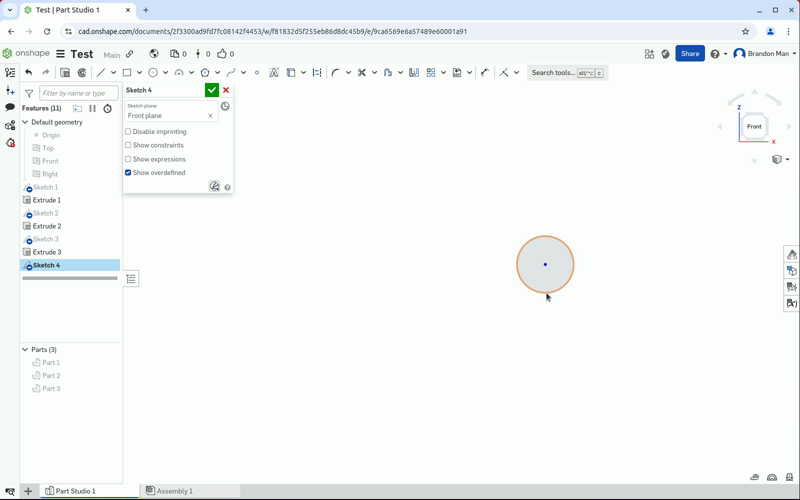
scroll(6)
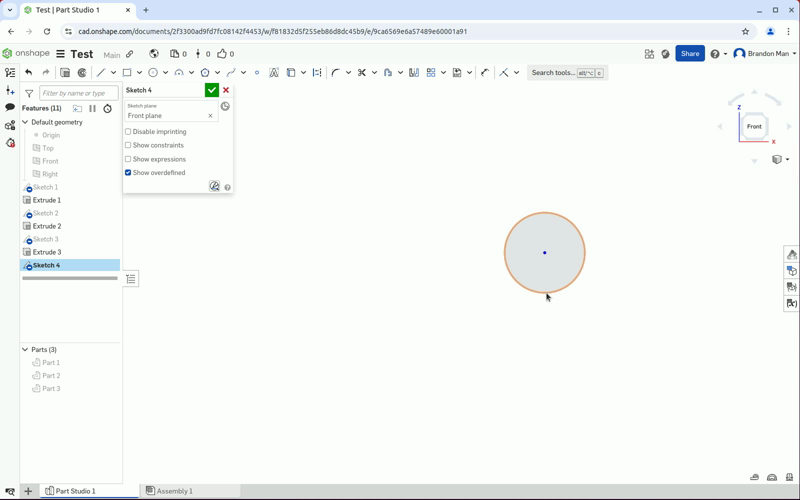
scroll(6)
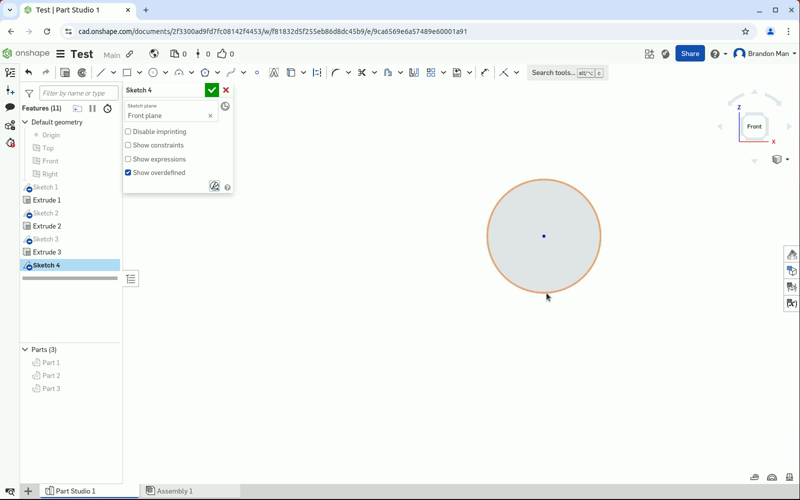
scroll(6)
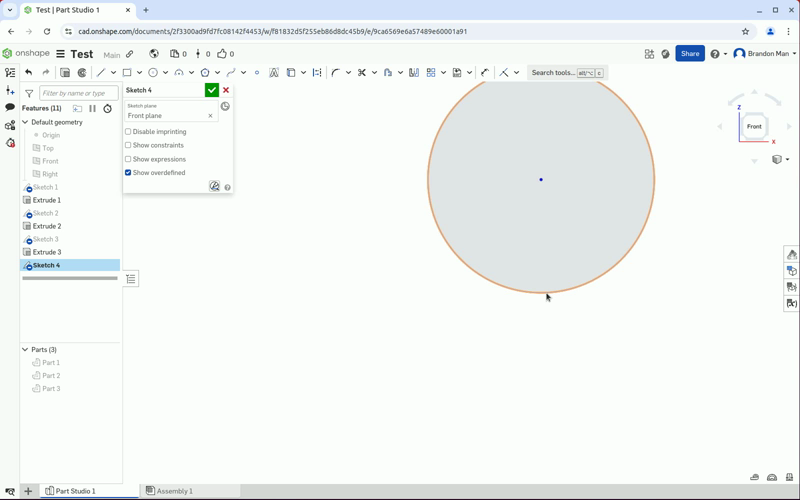
click(546, 292)
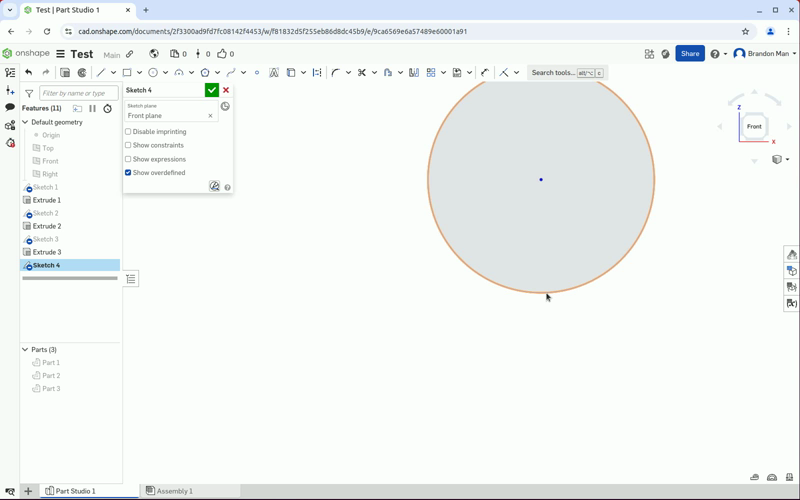
scroll(-6)
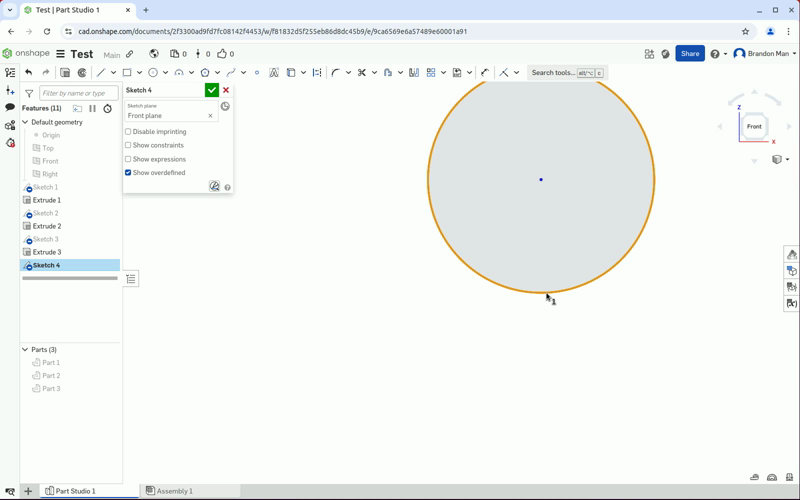
scroll(-6)
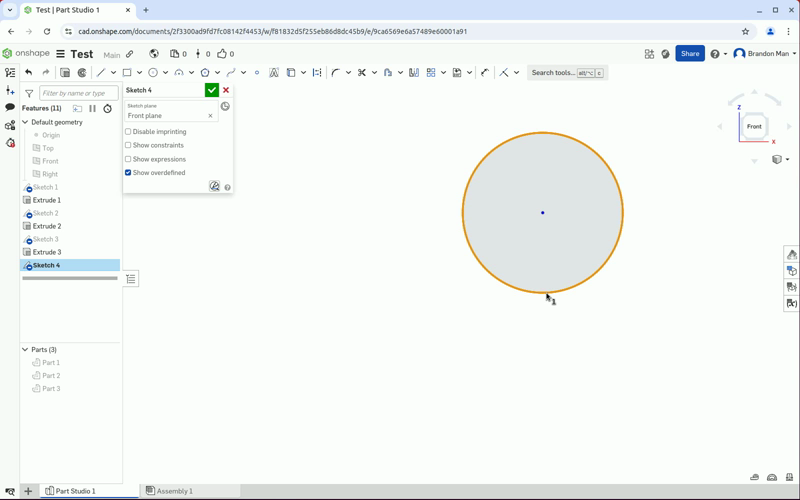
scroll(-6)
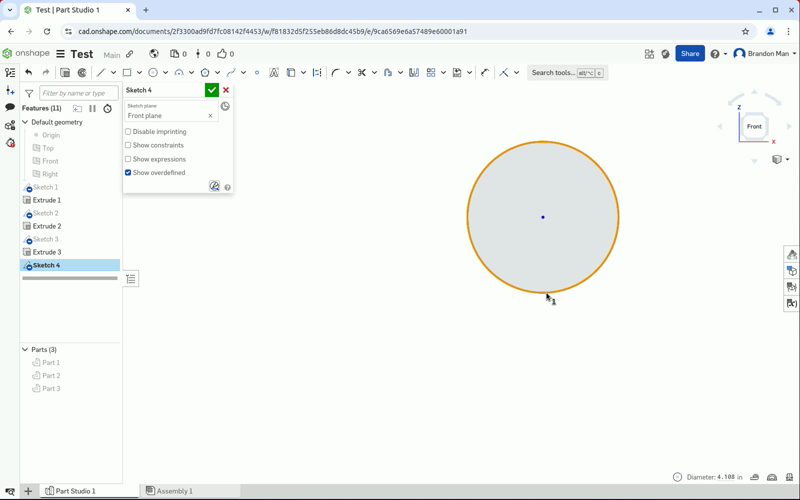
scroll(-6)
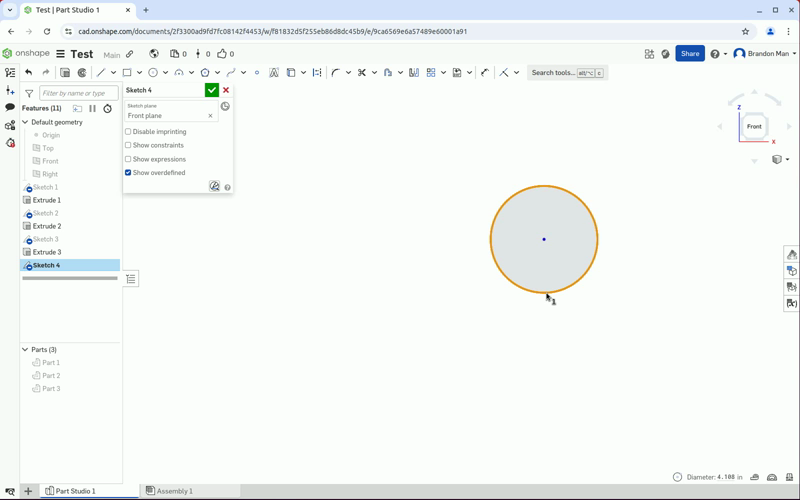
scroll(-6)
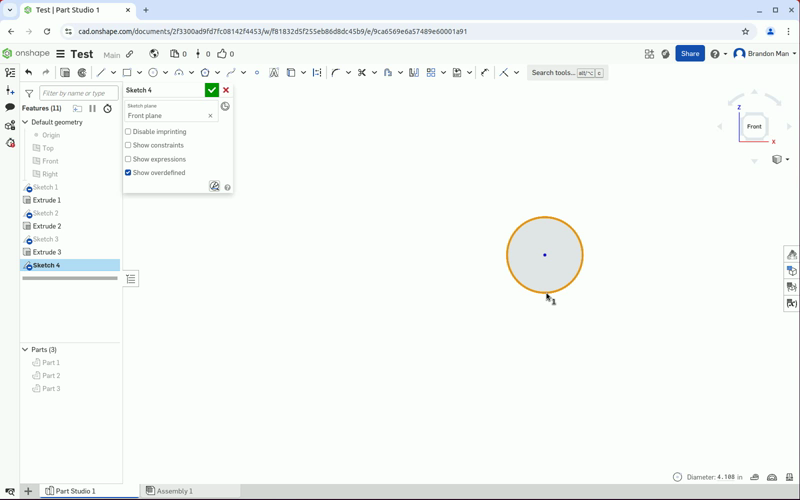
scroll(-6)
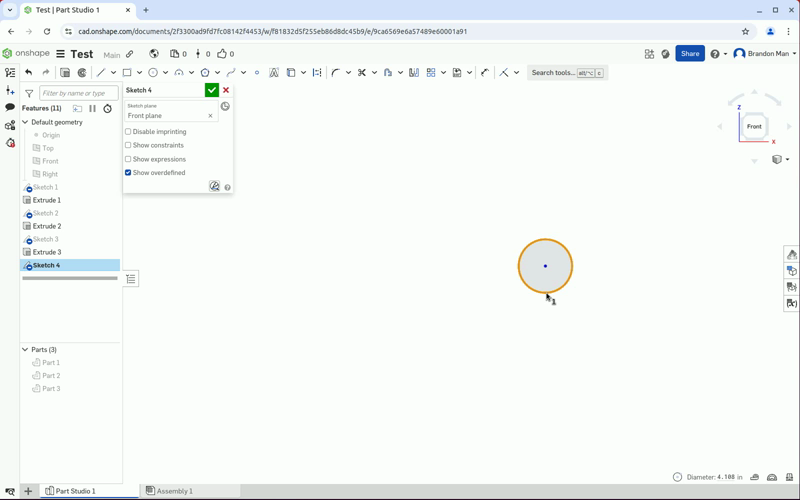
scroll(-6)
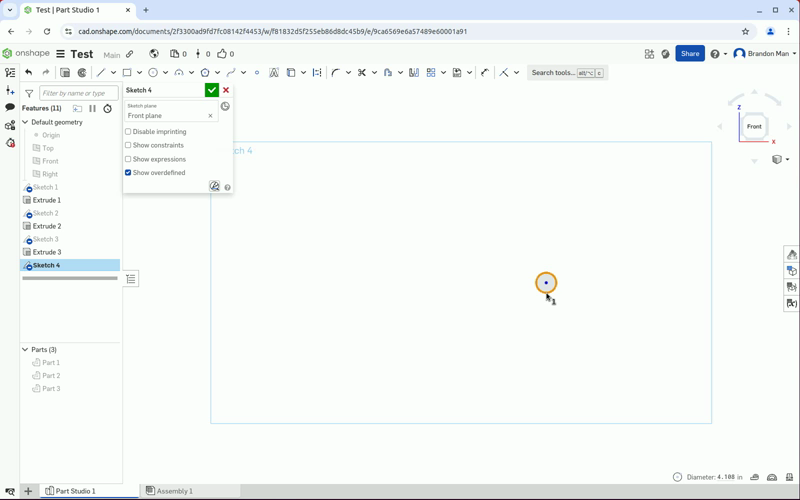
mouse_move(73, 352)
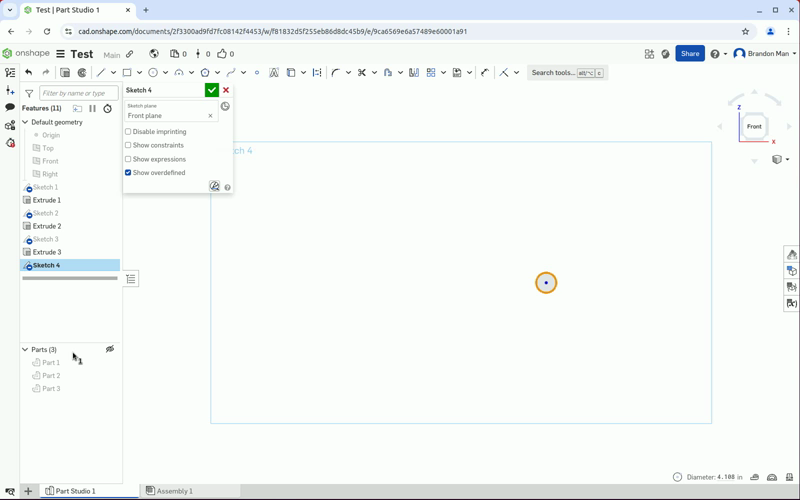
key(shift+y)
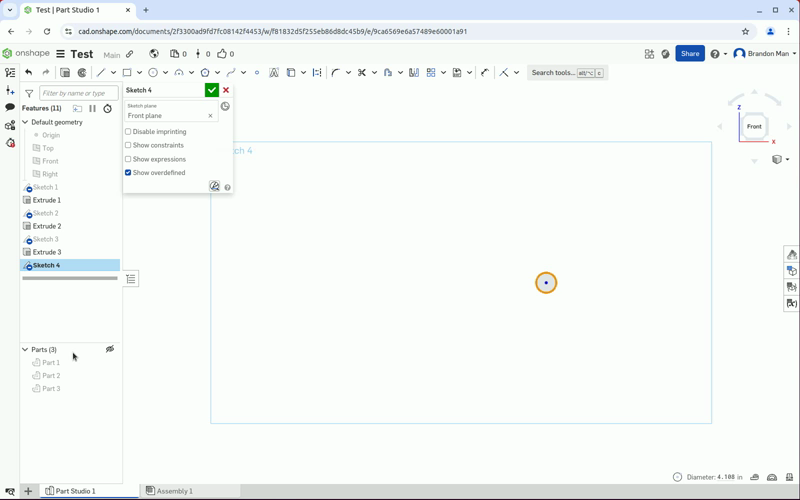
key(shift+e)
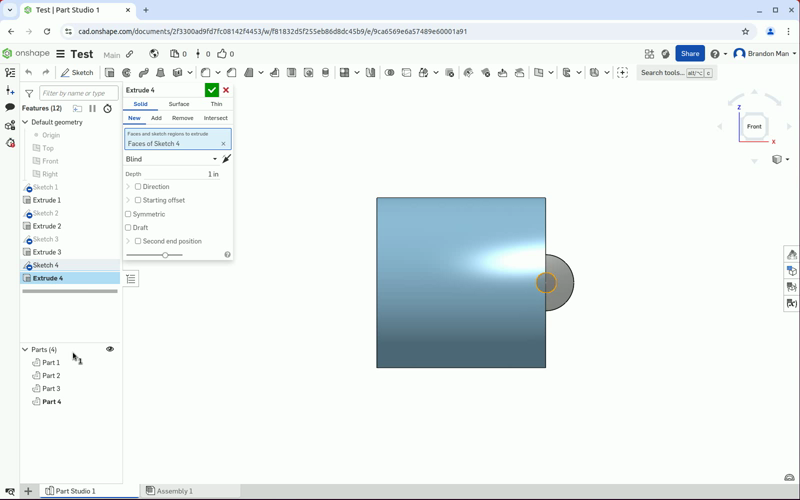
mouse_move(143, 106)
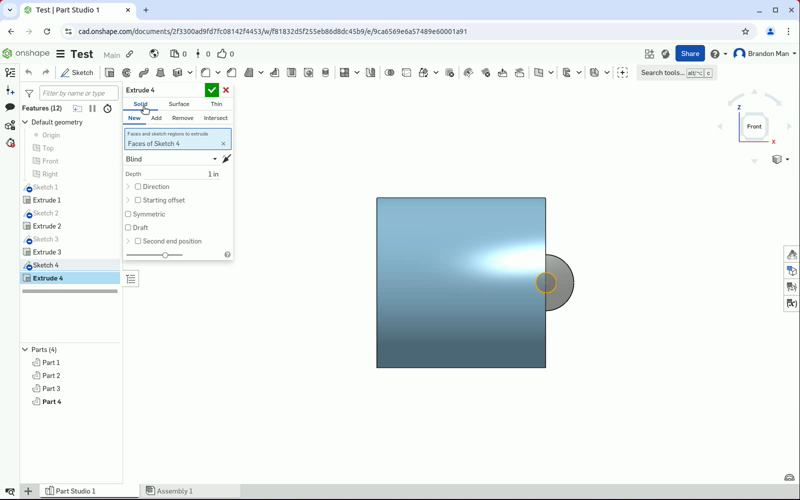
click(143, 106)
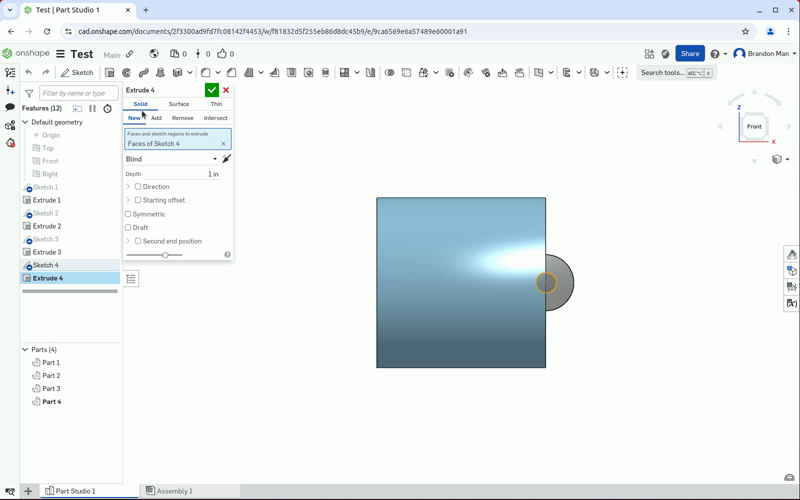
mouse_move(137, 120)
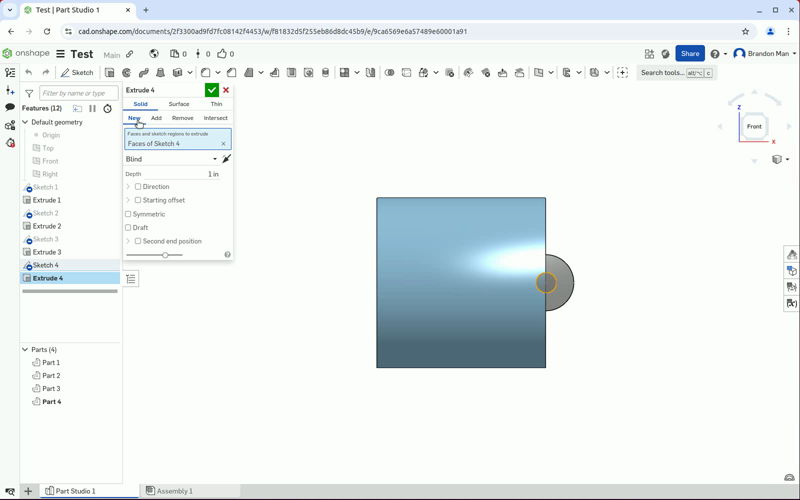
click(137, 120)
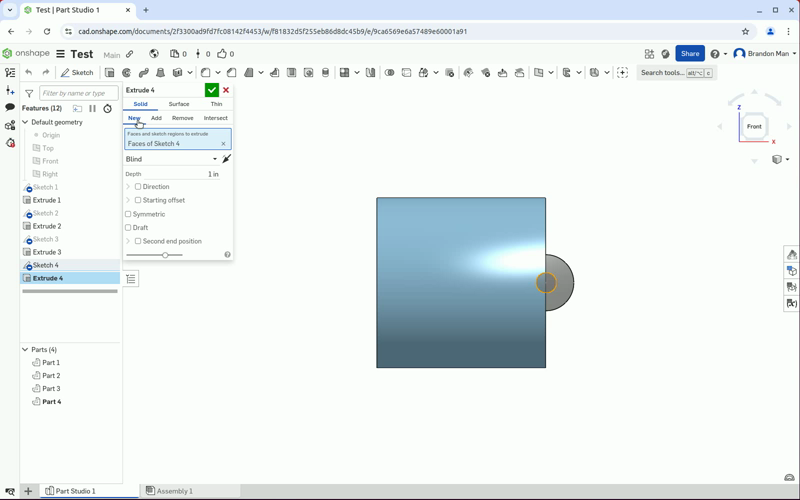
key(tab, 4)
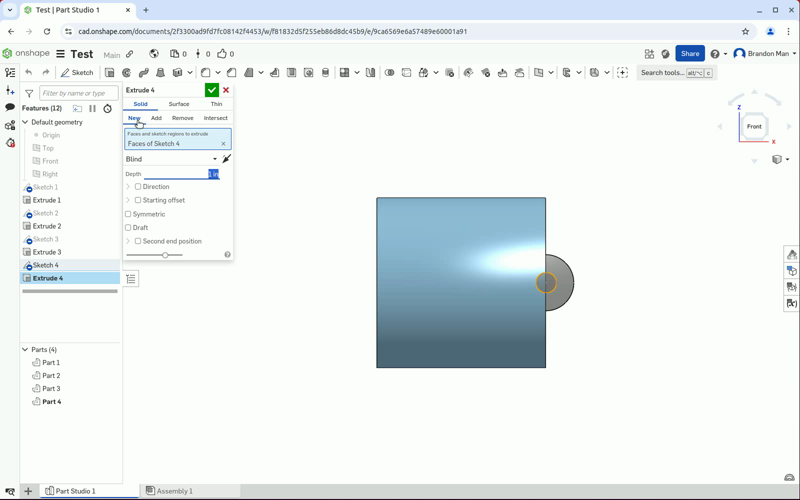
text(18.294)
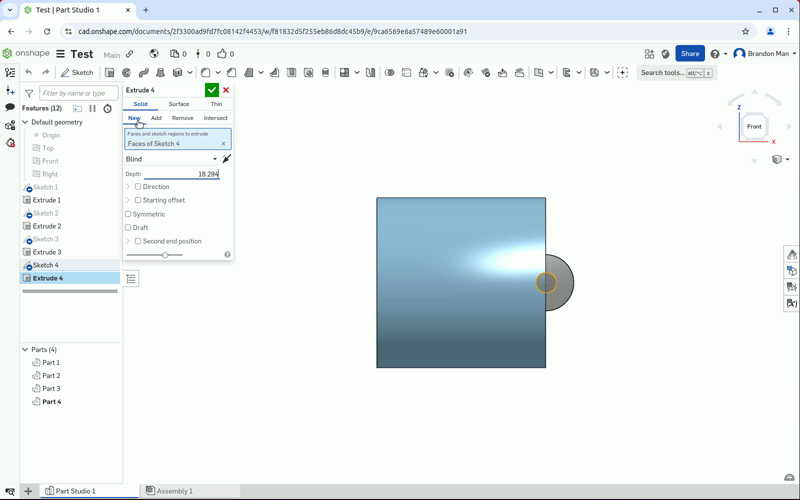
key(tab, 3)
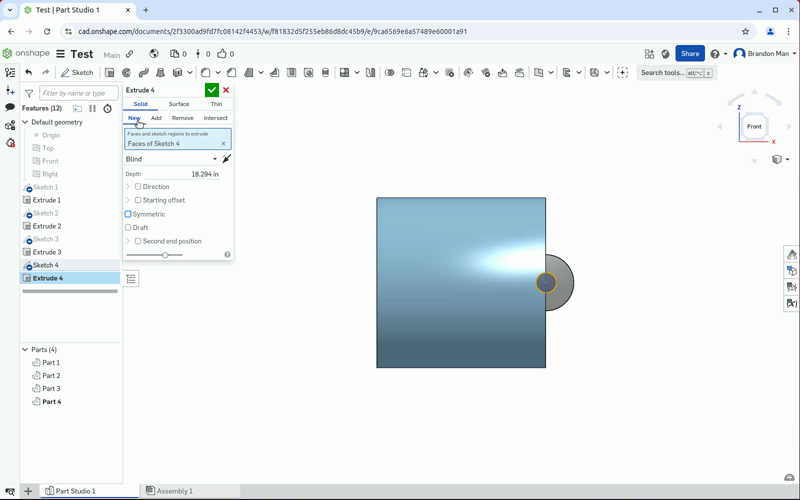
key(space)
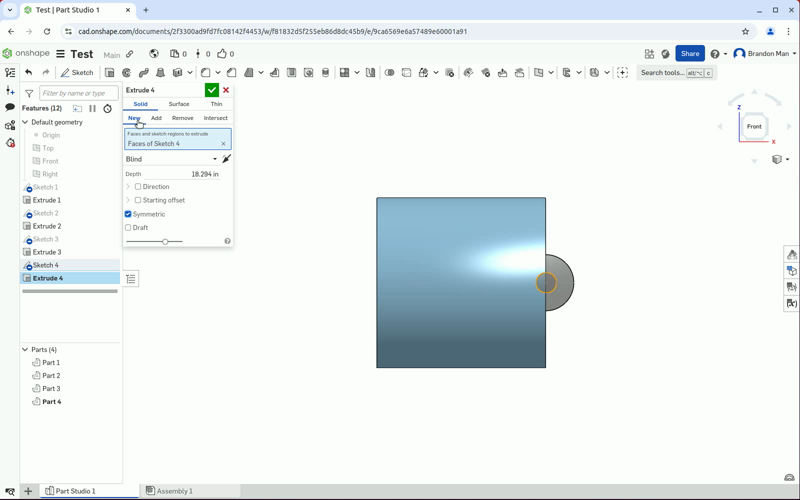
key(enter)
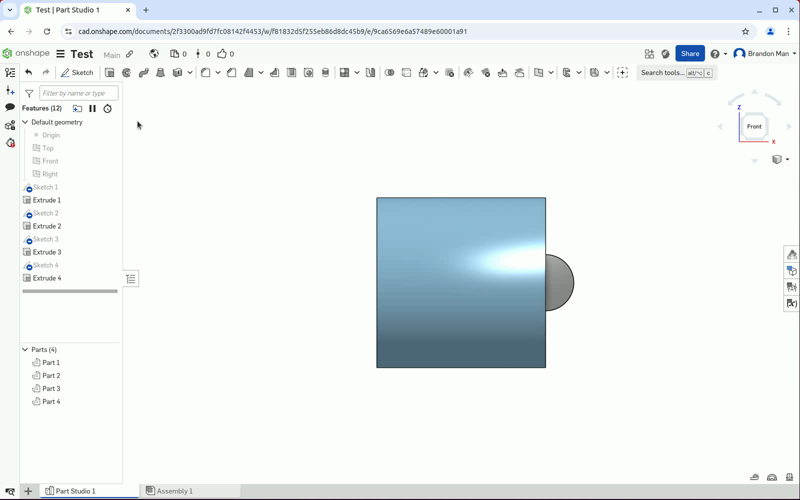
key(shift+h)
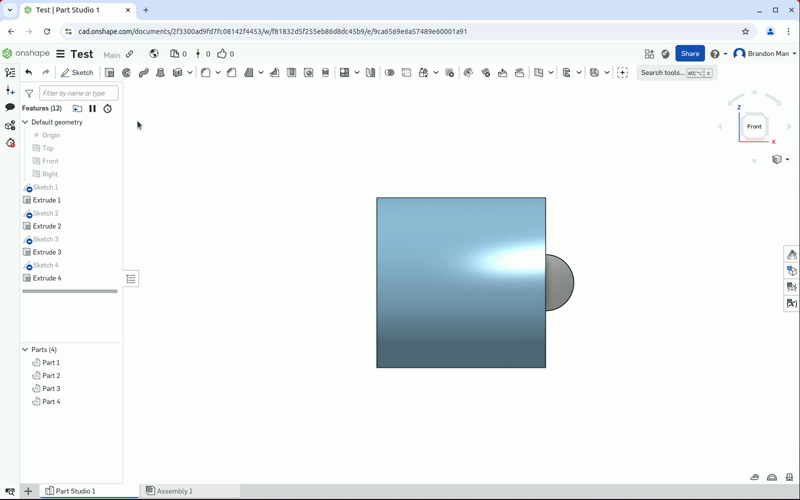
key(shift+h)
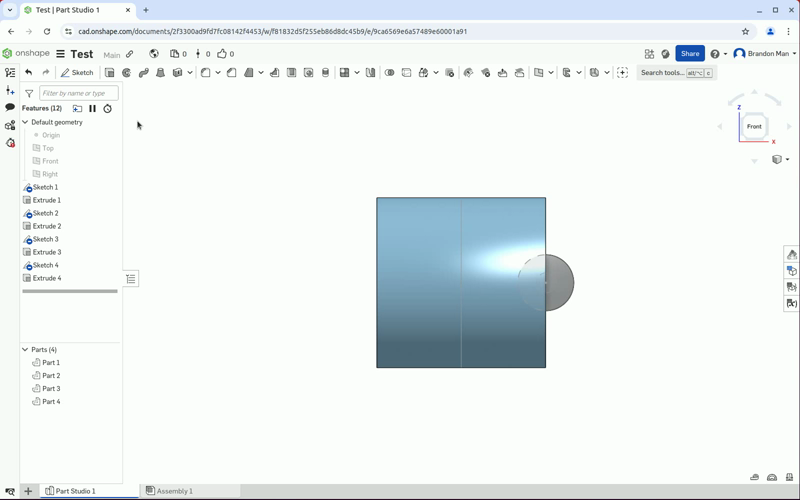
key(shift+7)
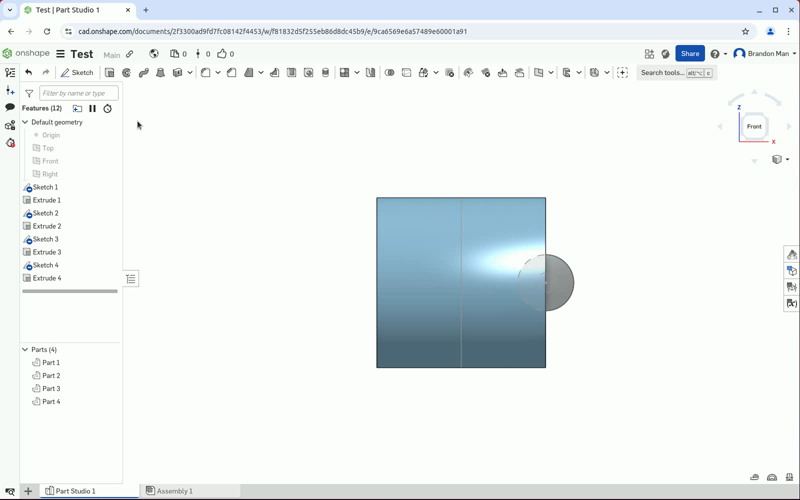
key(left, 2)
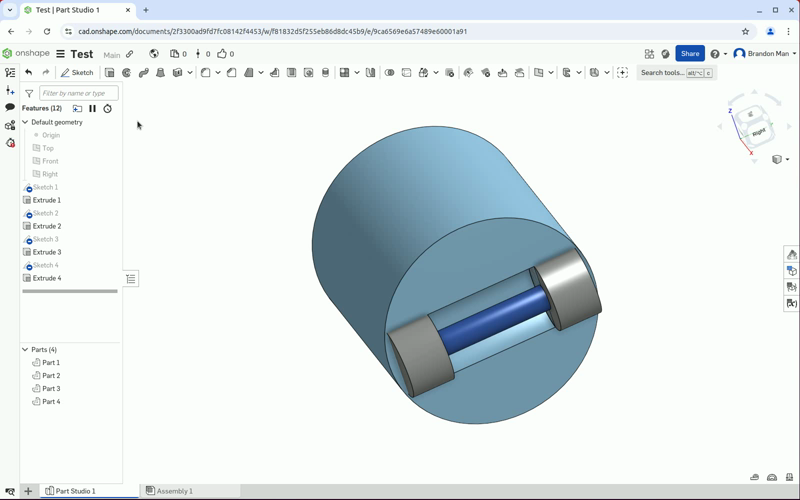
key(down, 2)
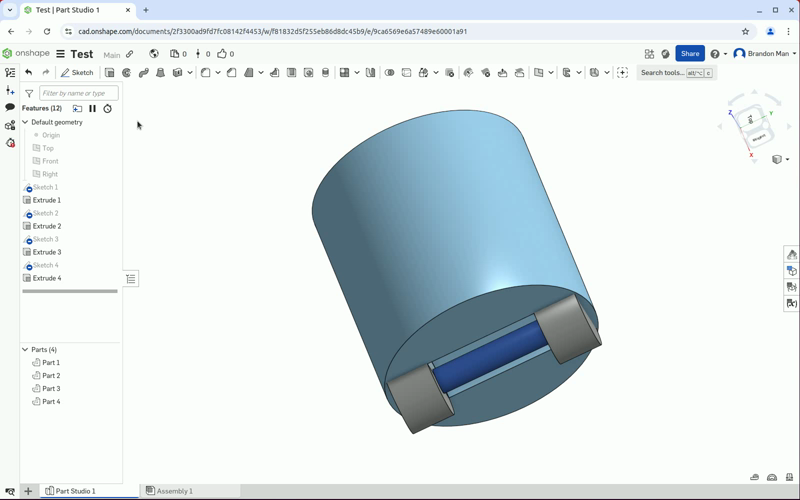
key(up, 2)
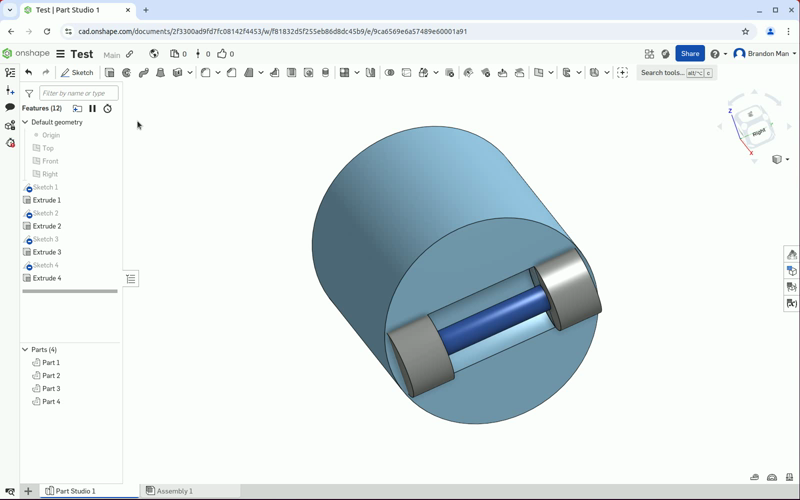
key(right, 2)
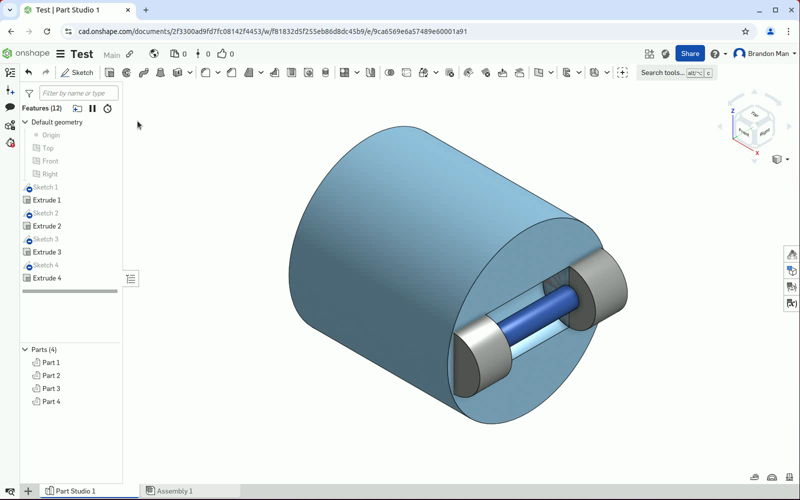
mouse_move(73, 189)
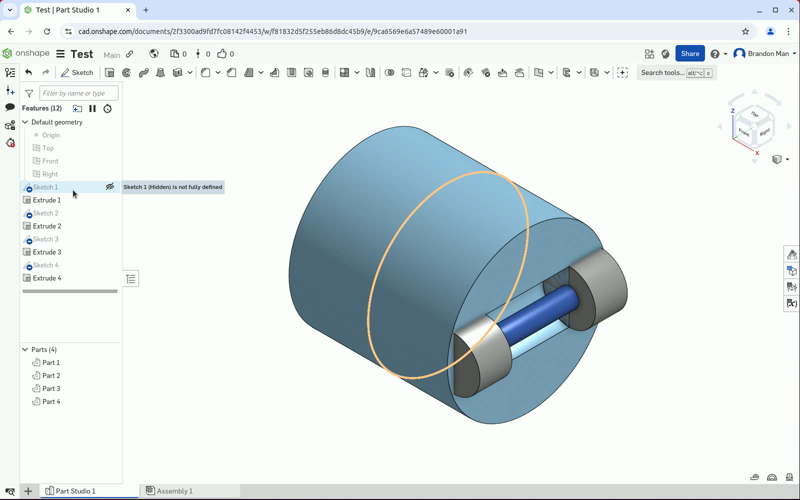
click(73, 189)